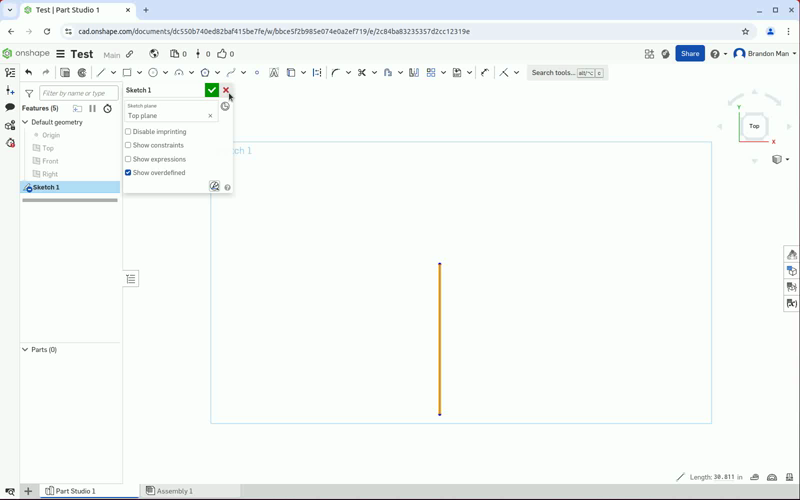
key(shift+h)
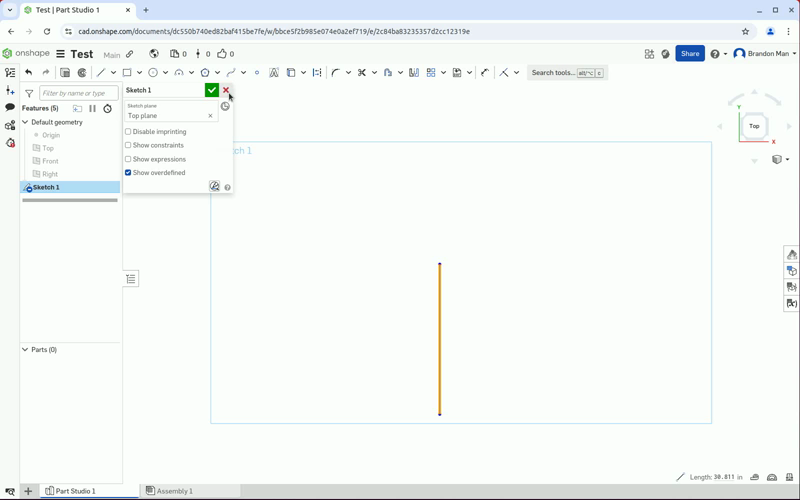
key(shift+s)
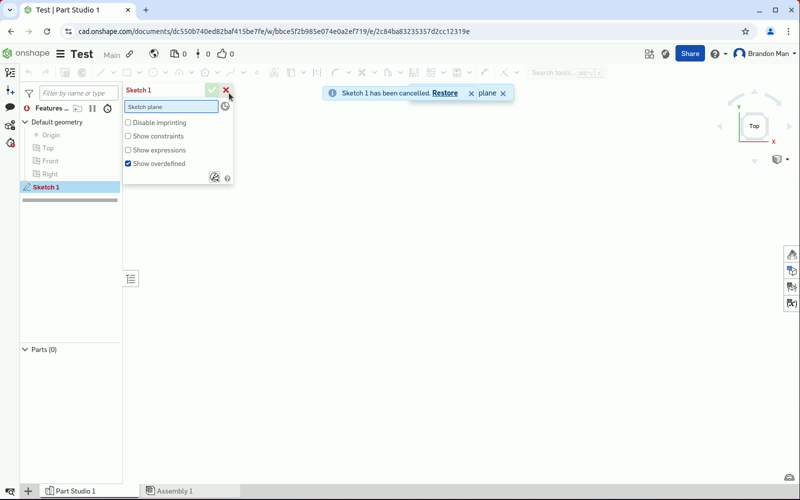
mouse_move(73, 150)
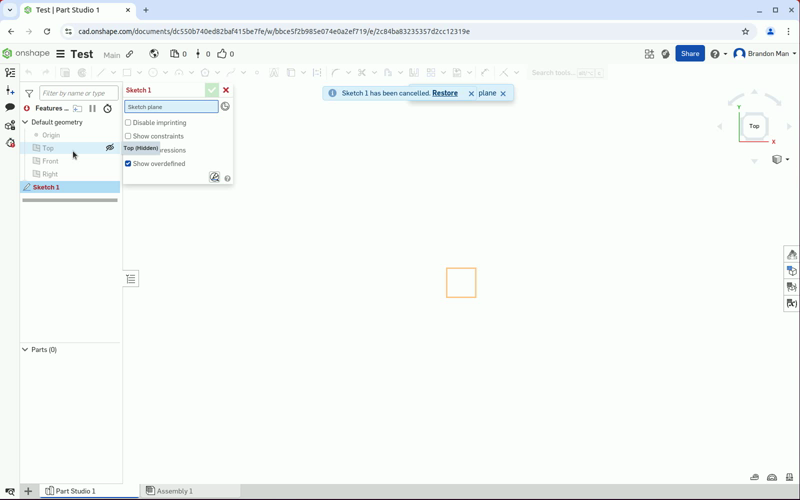
click(73, 150)
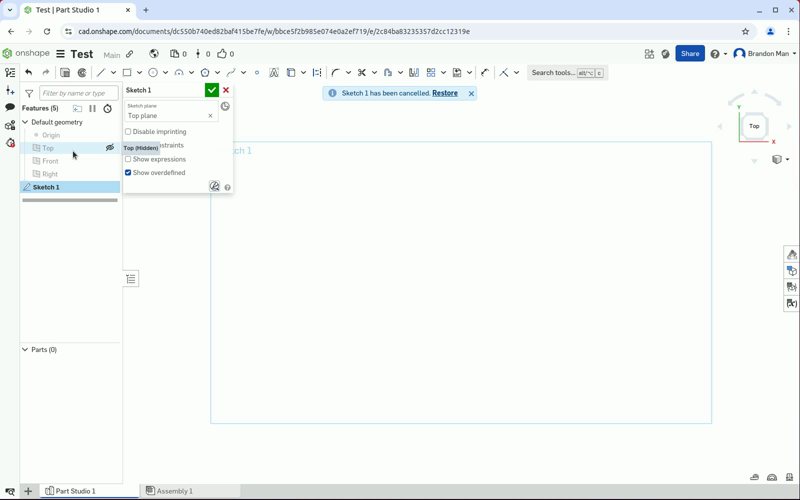
mouse_move(73, 352)
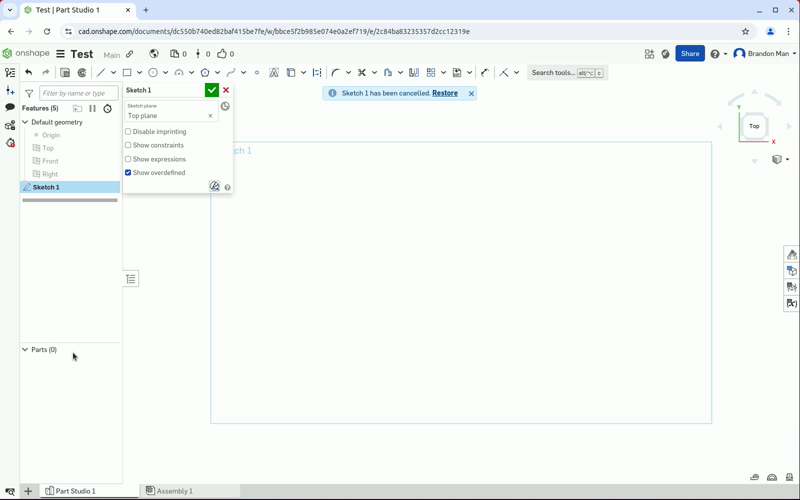
key(y)
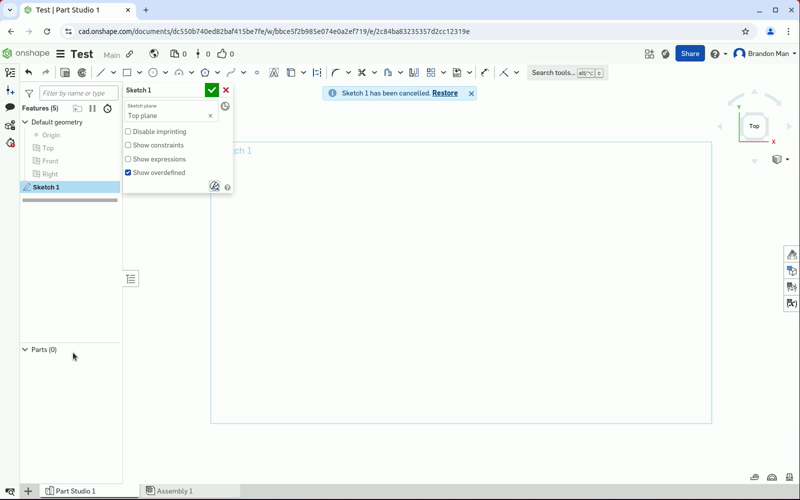
key(l)
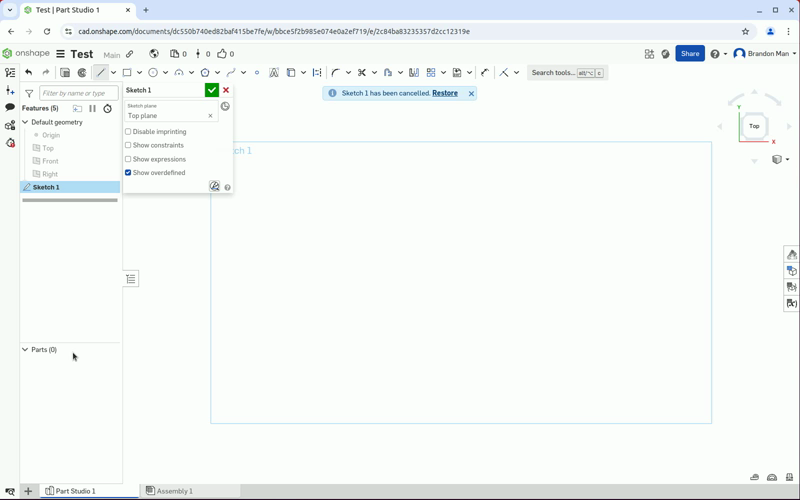
key_down(shift)
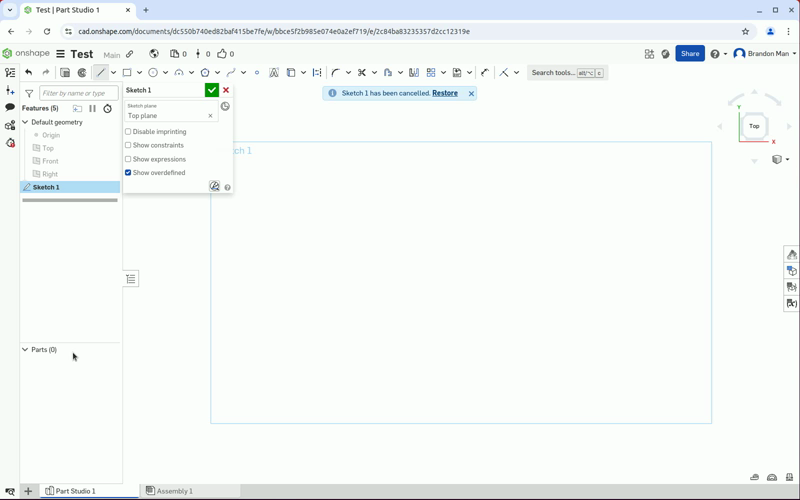
mouse_move(391, 326)
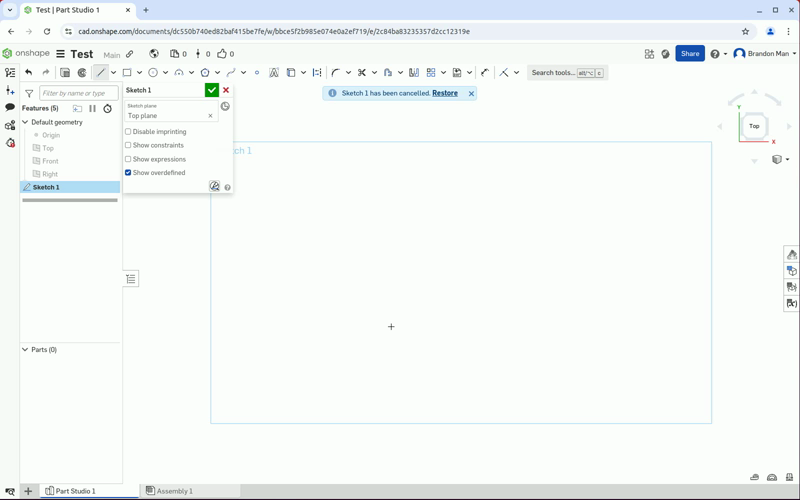
click(391, 326)
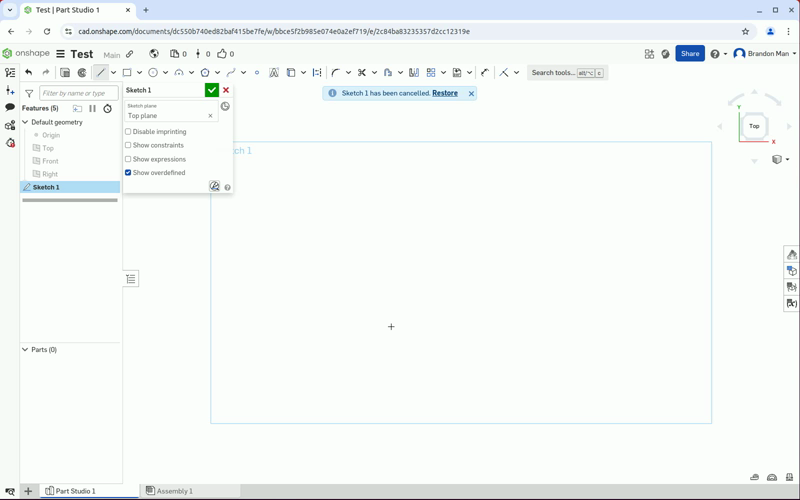
key_up(shift)
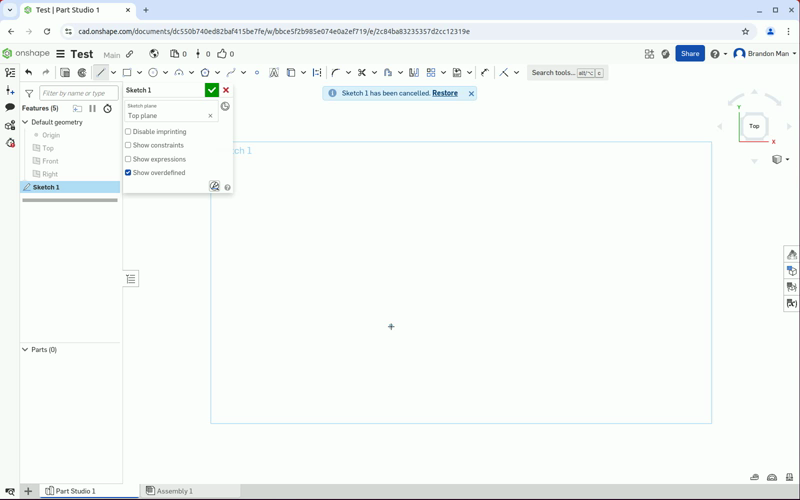
key_down(shift)
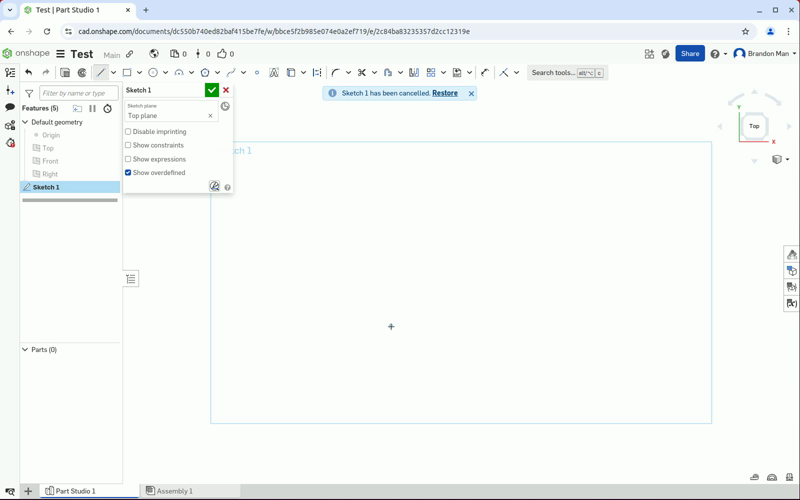
mouse_move(529, 324)
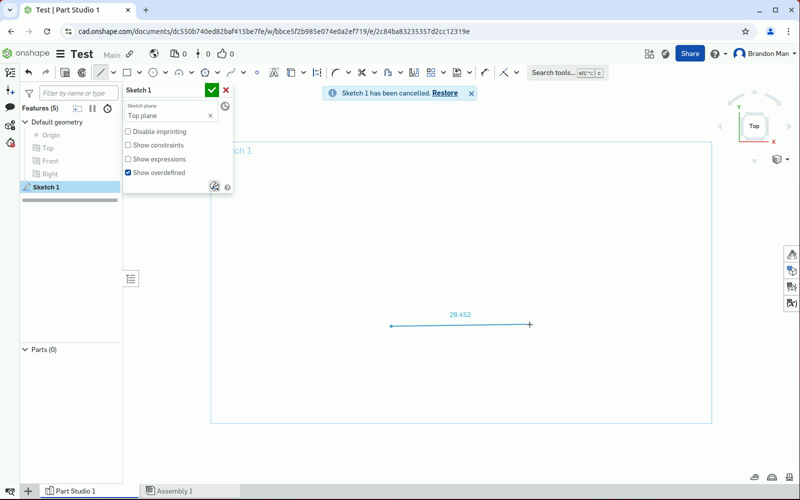
click(529, 324)
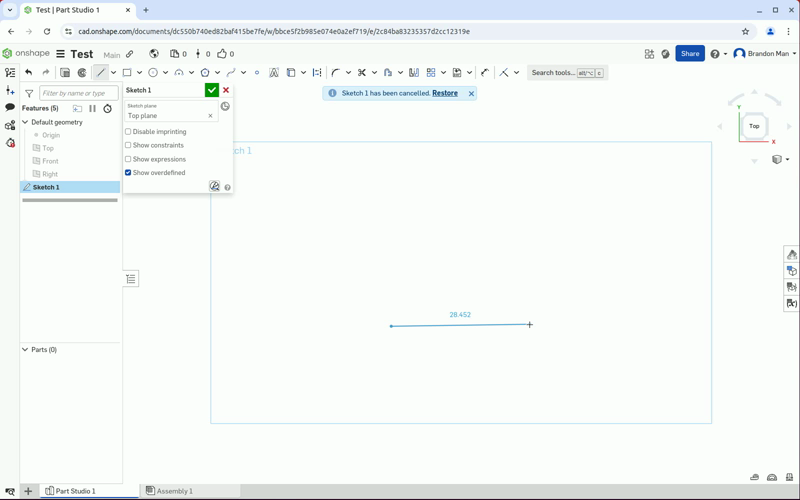
key_up(shift)
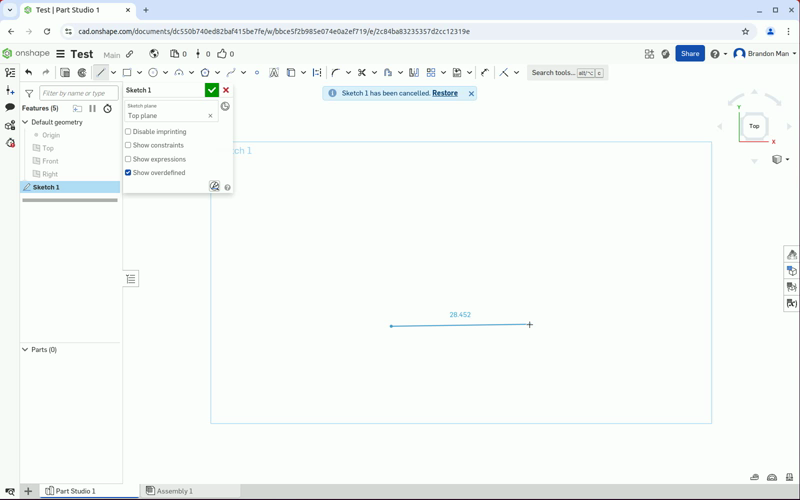
key(esc)
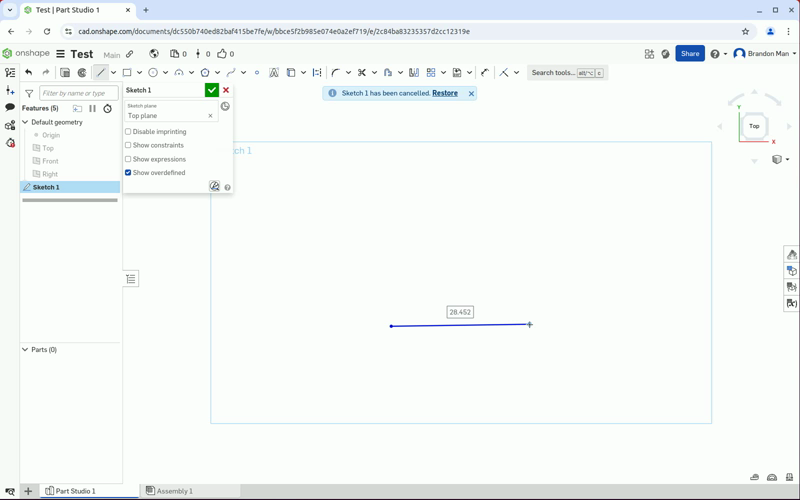
key(a)
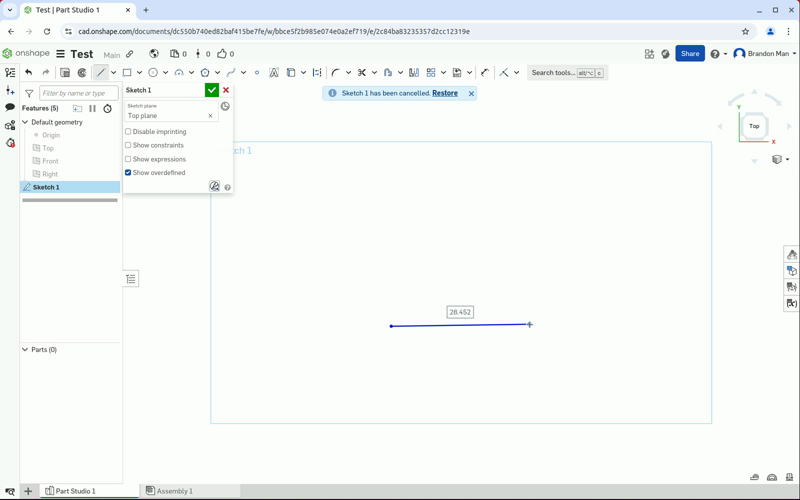
mouse_move(529, 324)
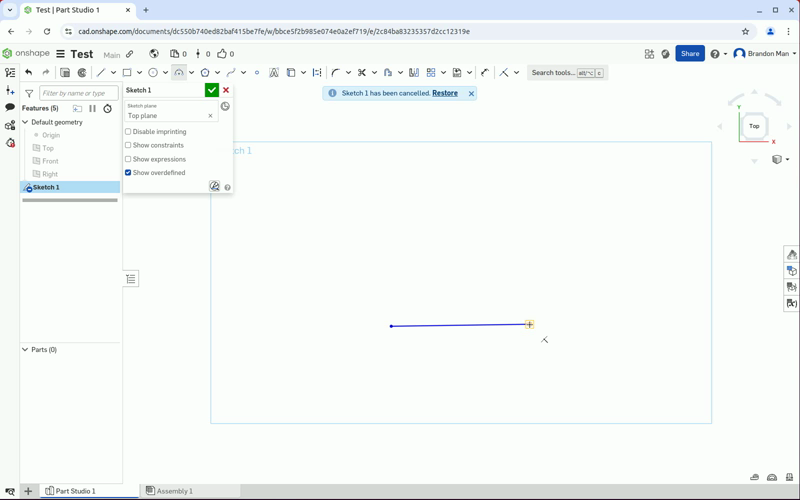
click(529, 324)
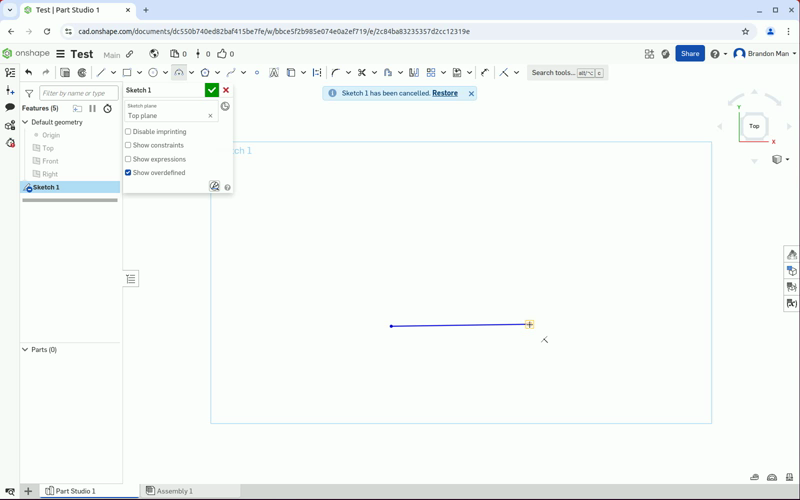
key_down(shift)
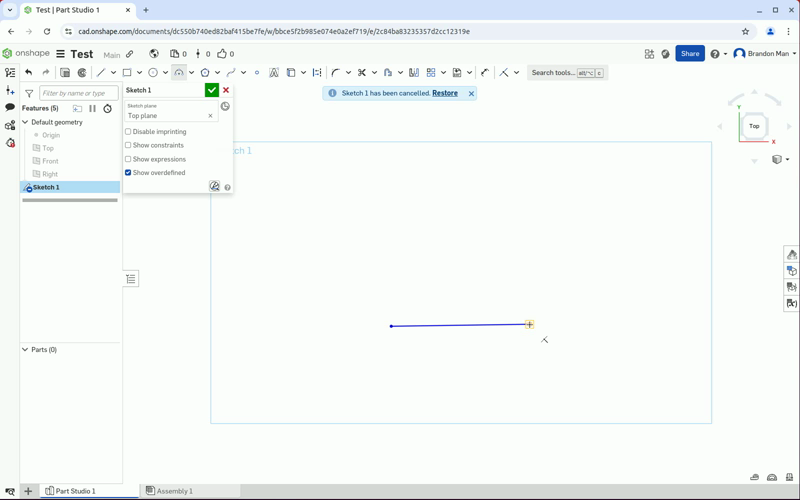
mouse_move(529, 241)
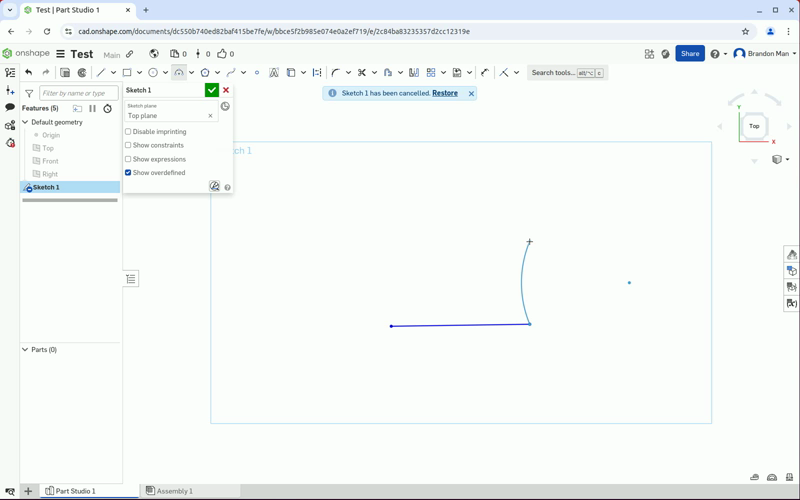
click(529, 241)
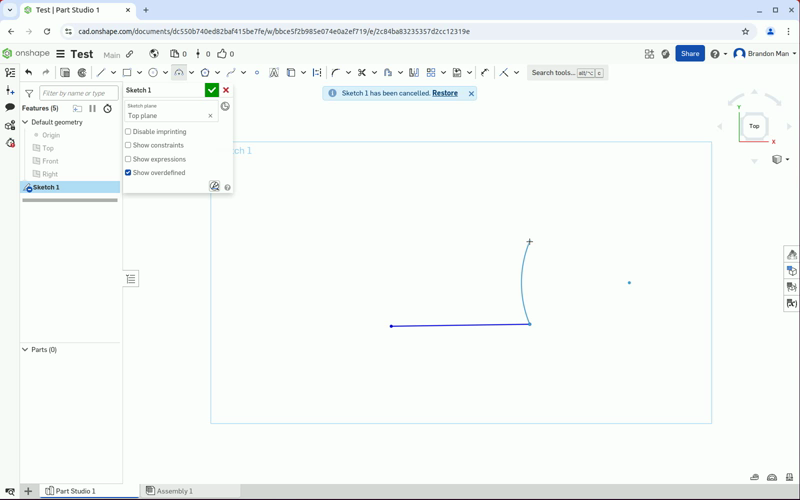
mouse_move(570, 282)
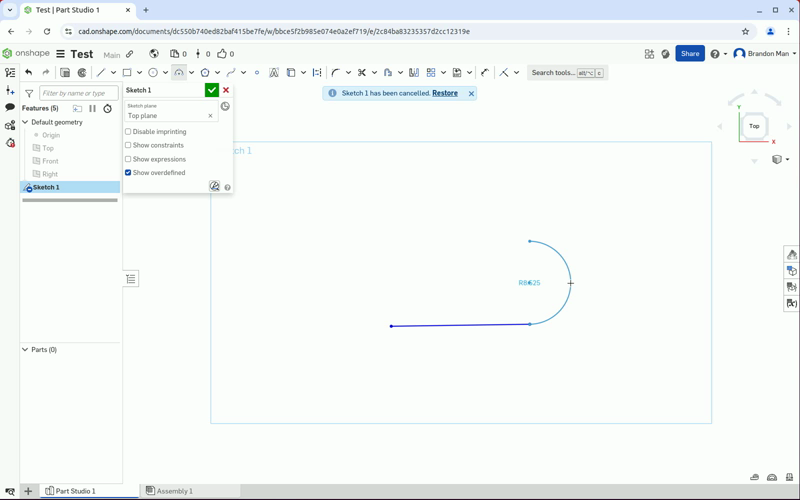
click(570, 282)
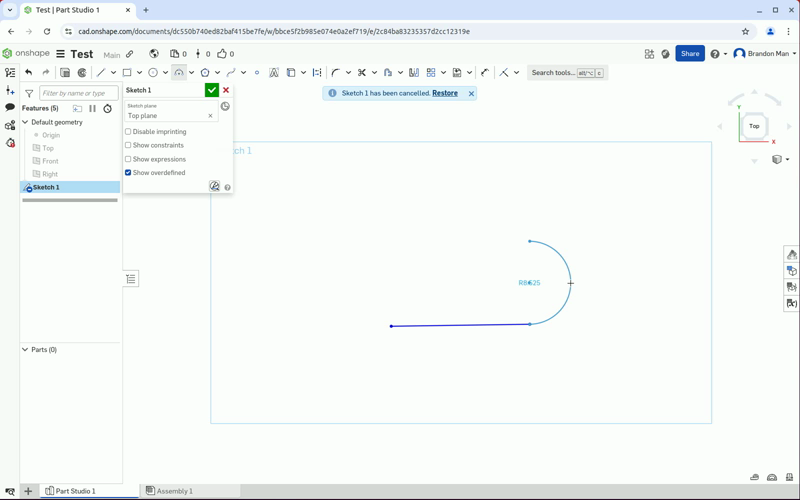
key_up(shift)
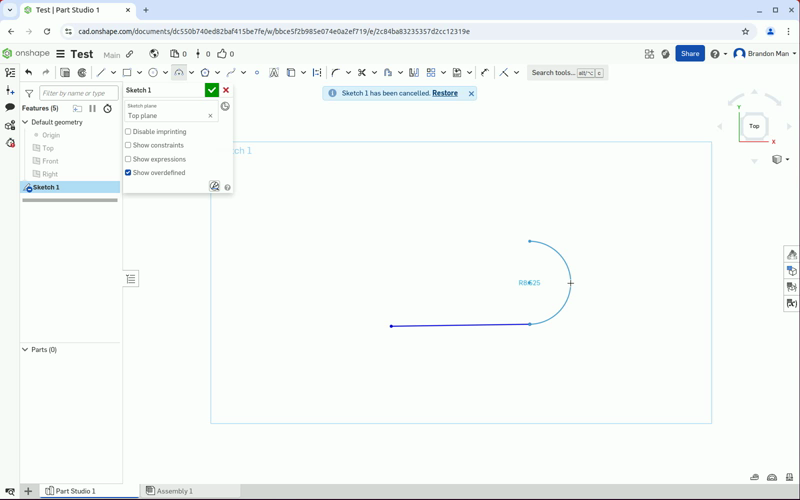
key(esc)
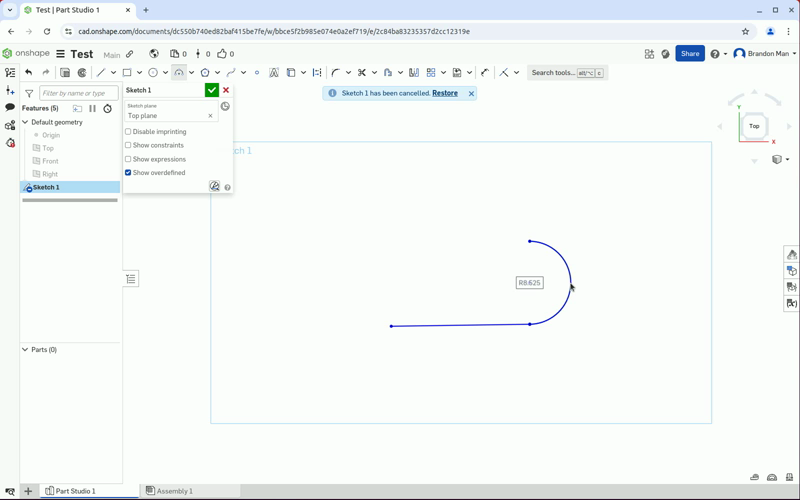
key(l)
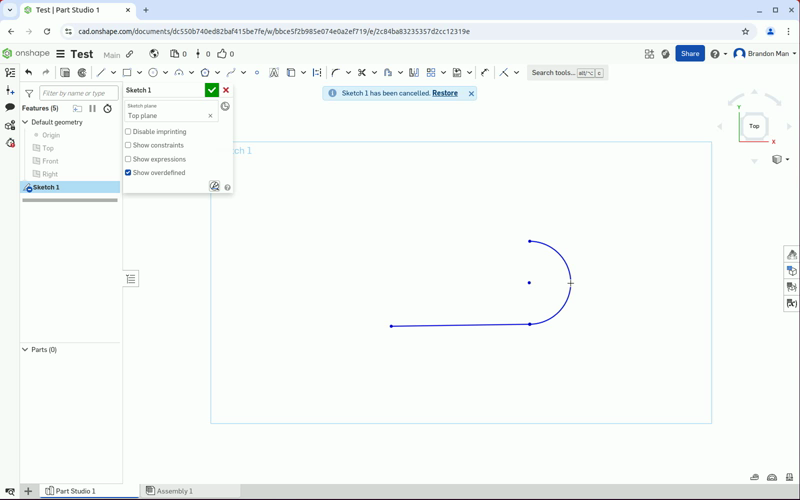
mouse_move(529, 241)
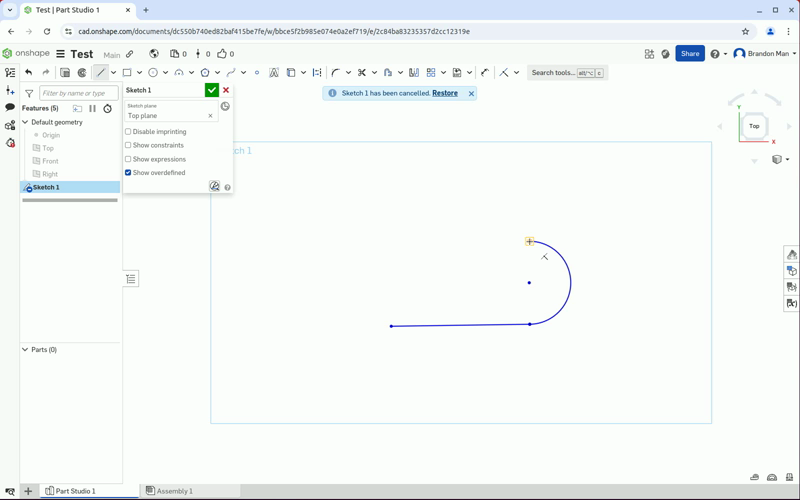
click(529, 241)
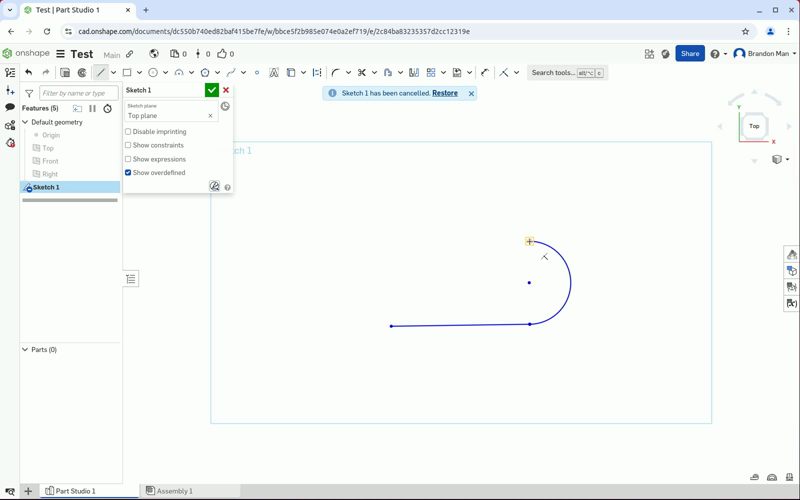
key_down(shift)
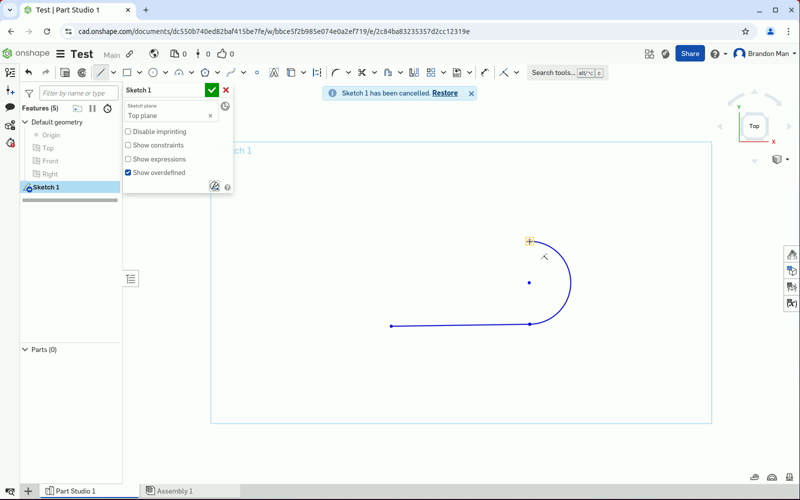
mouse_move(391, 241)
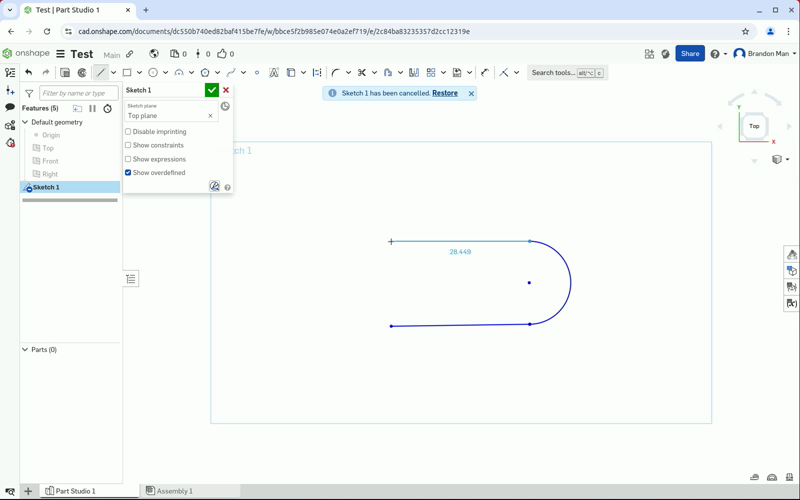
click(391, 241)
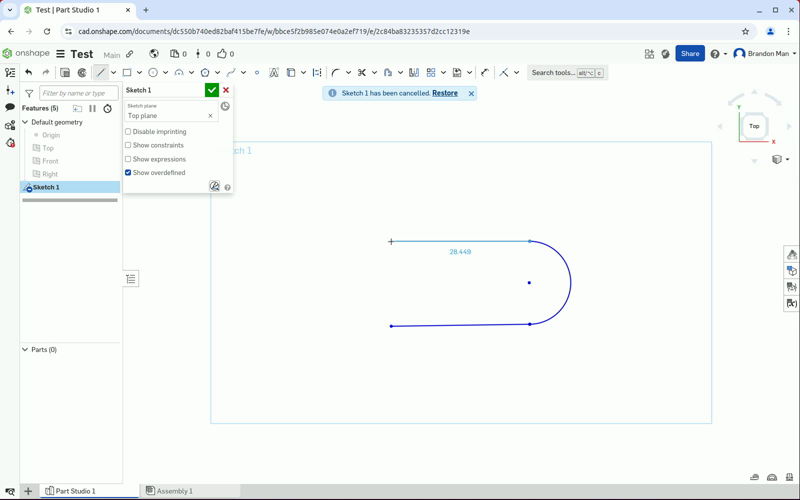
key_up(shift)
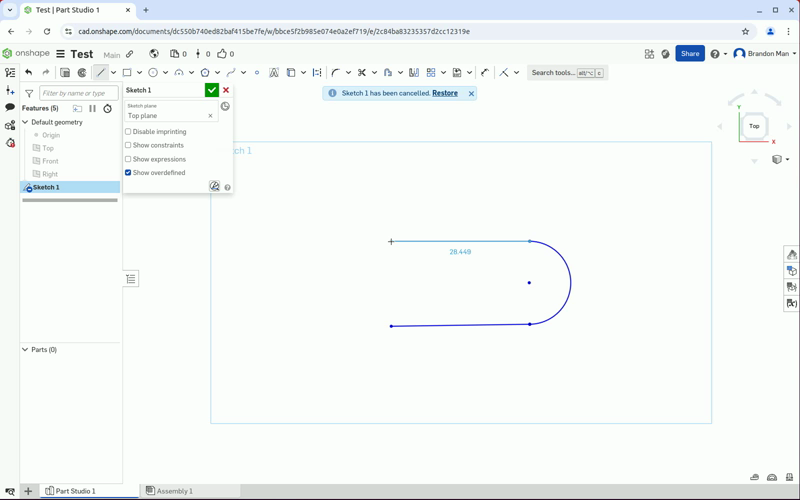
key(esc)
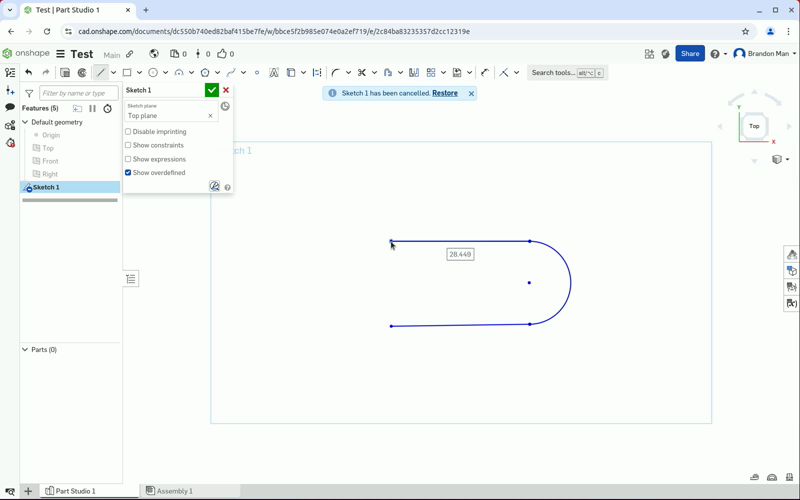
key(a)
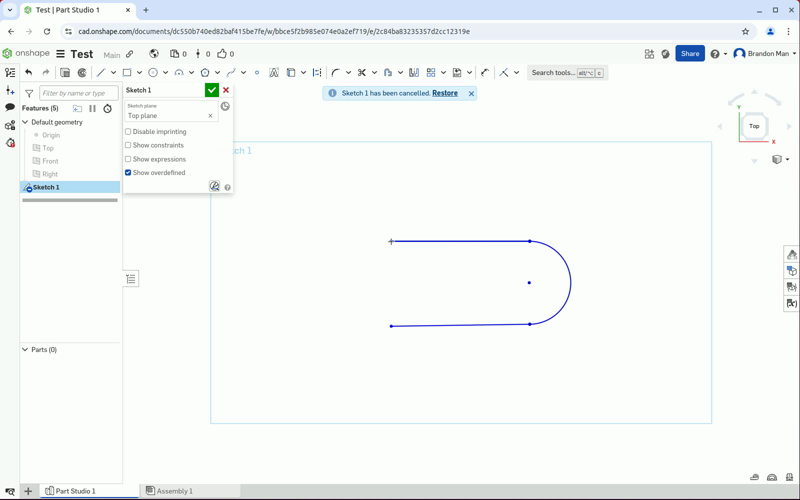
mouse_move(391, 241)
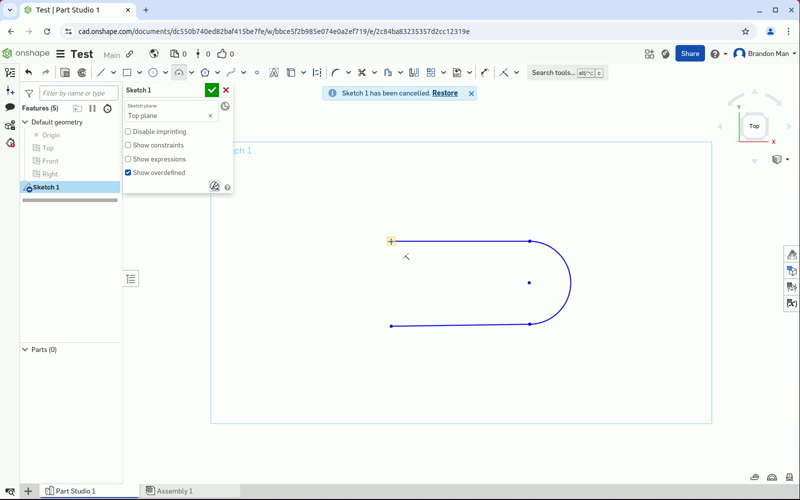
click(391, 241)
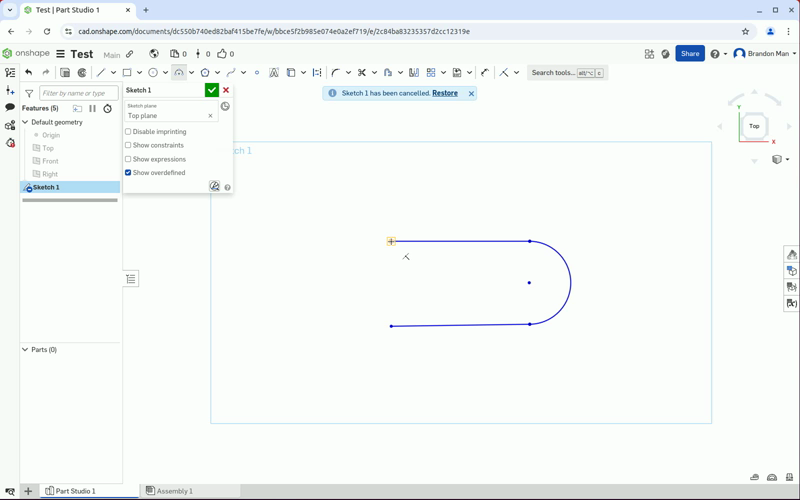
mouse_move(391, 326)
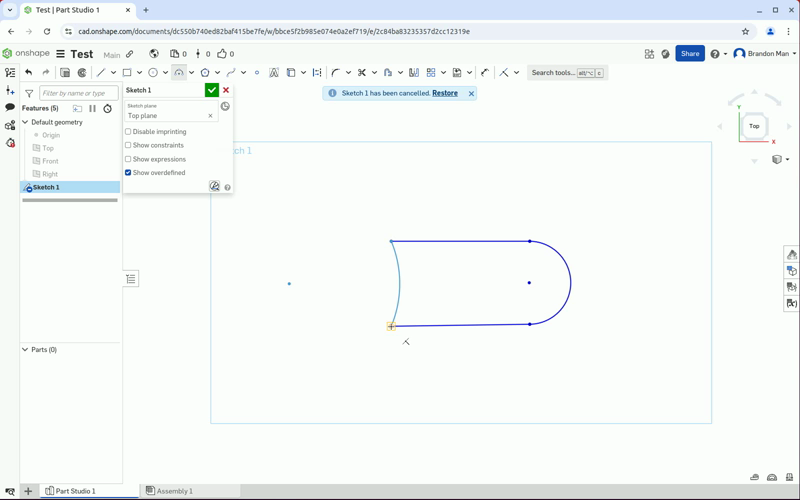
click(391, 326)
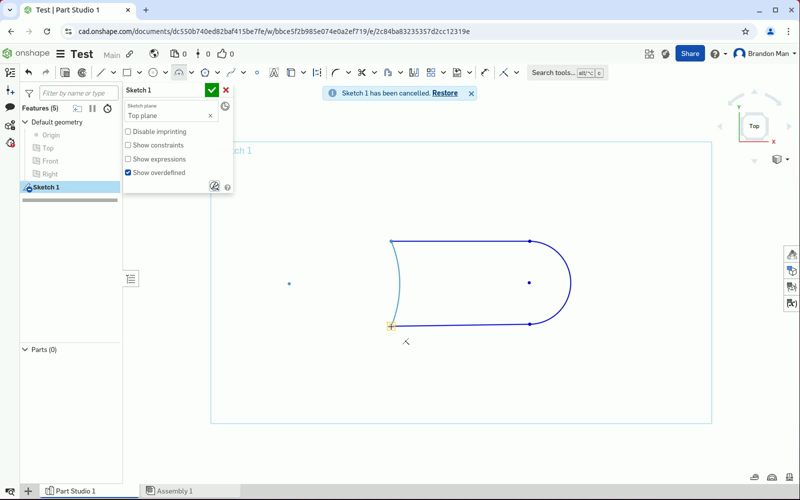
key_down(shift)
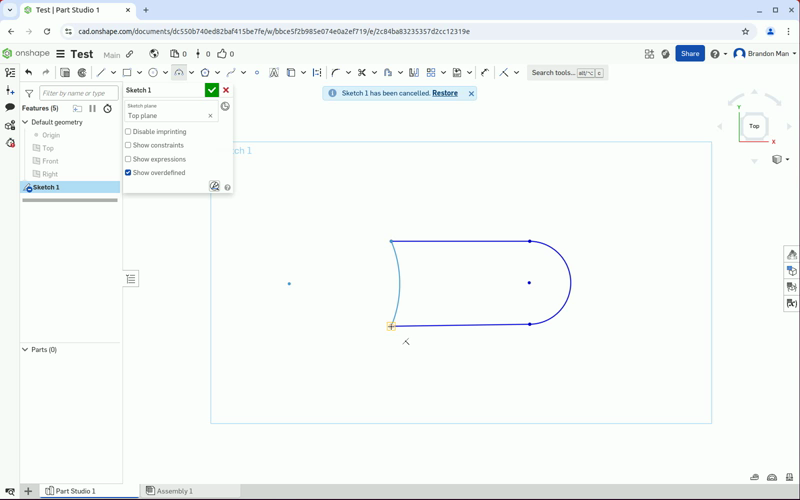
mouse_move(433, 283)
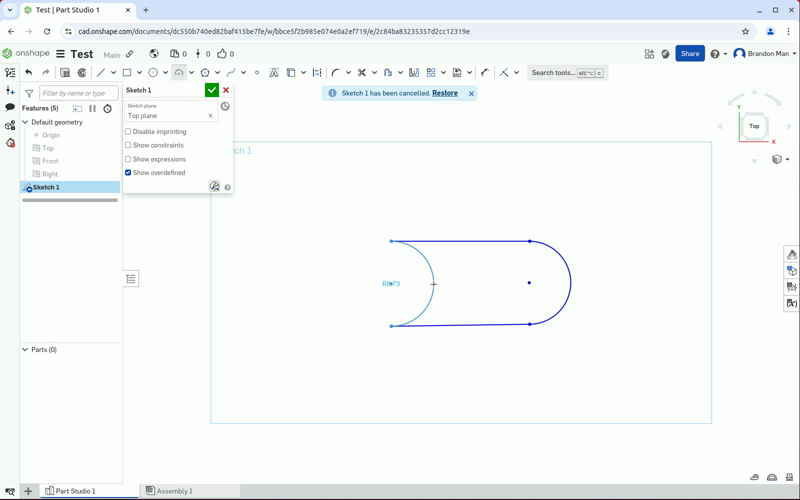
click(433, 283)
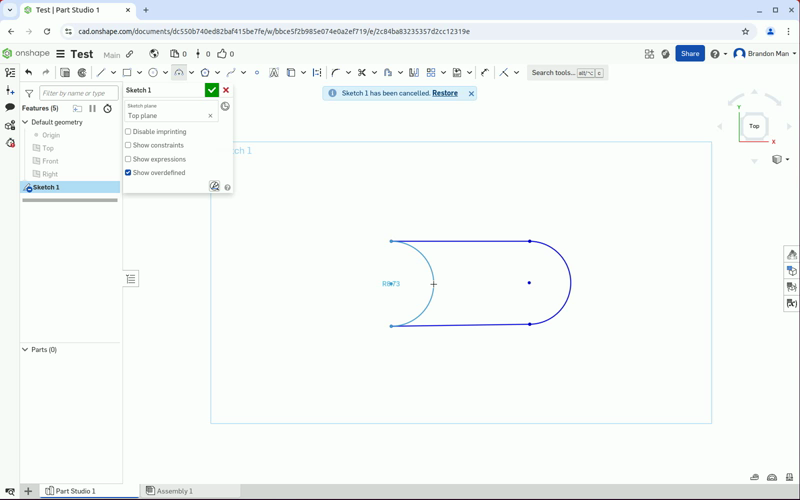
key_up(shift)
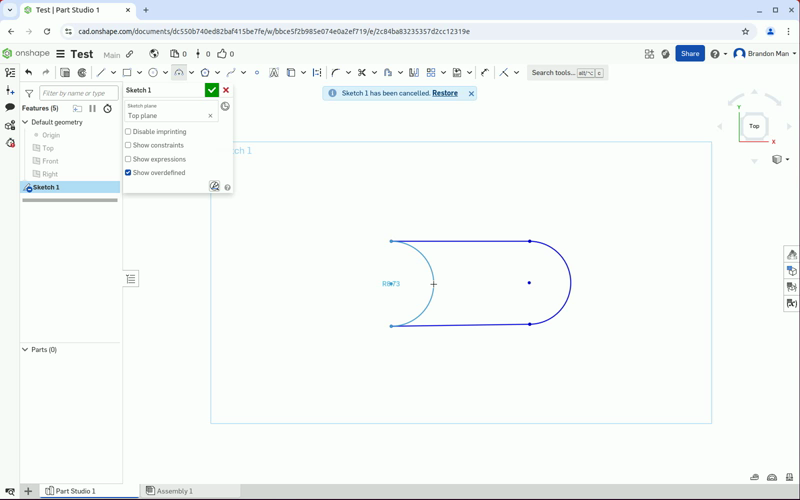
key(esc)
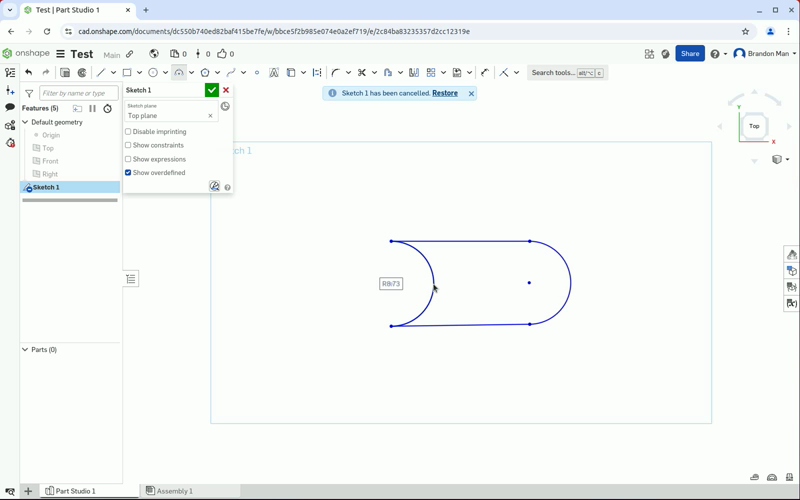
key(c)
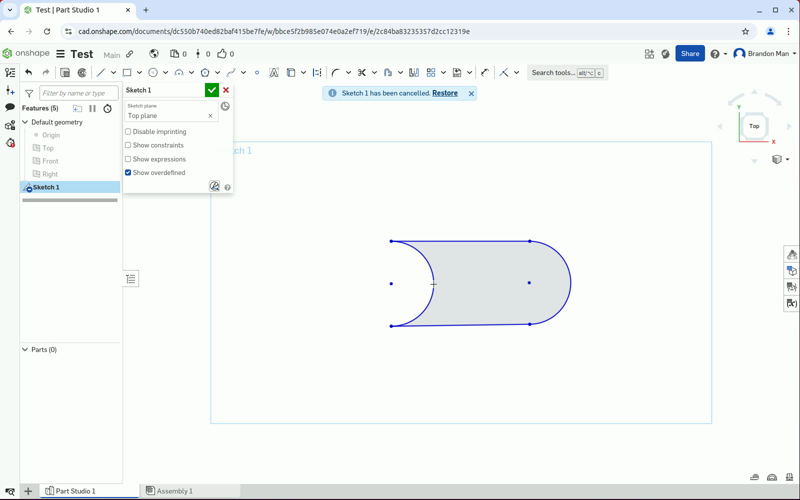
key_down(shift)
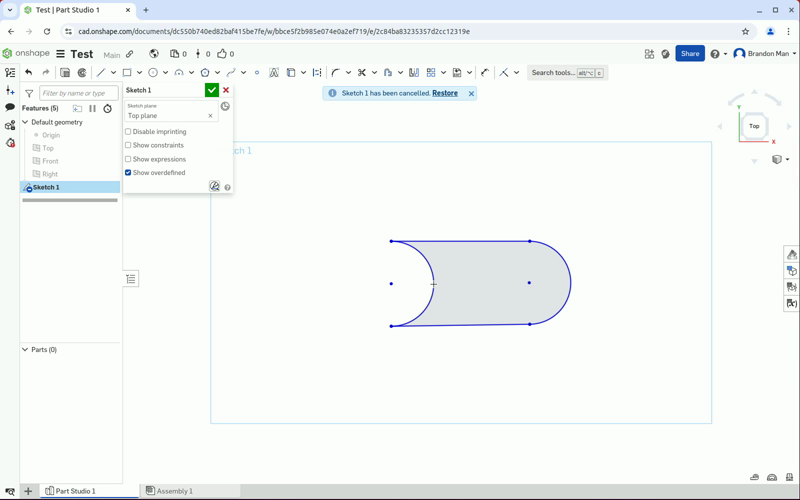
mouse_move(529, 282)
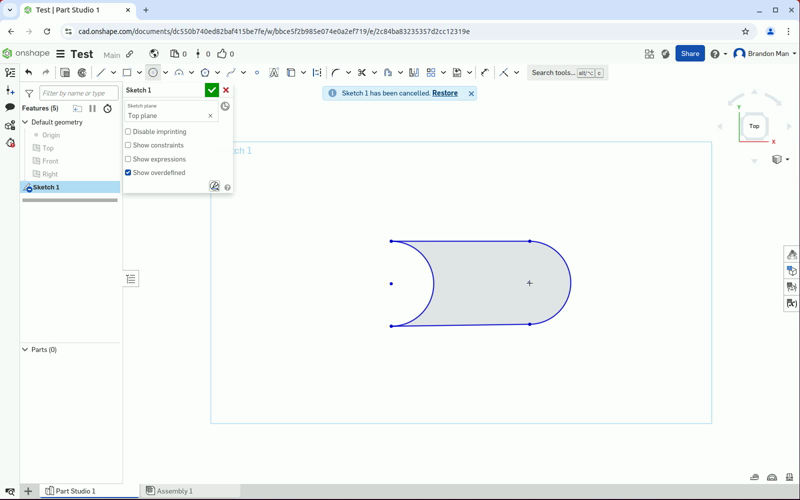
scroll(6)
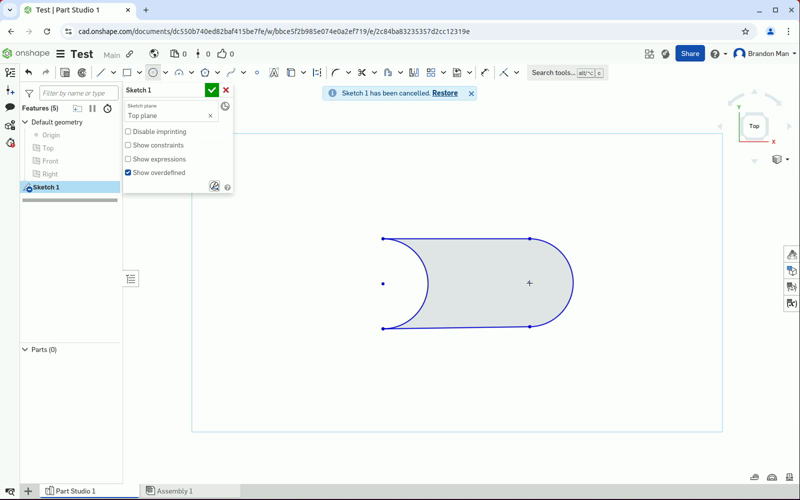
scroll(6)
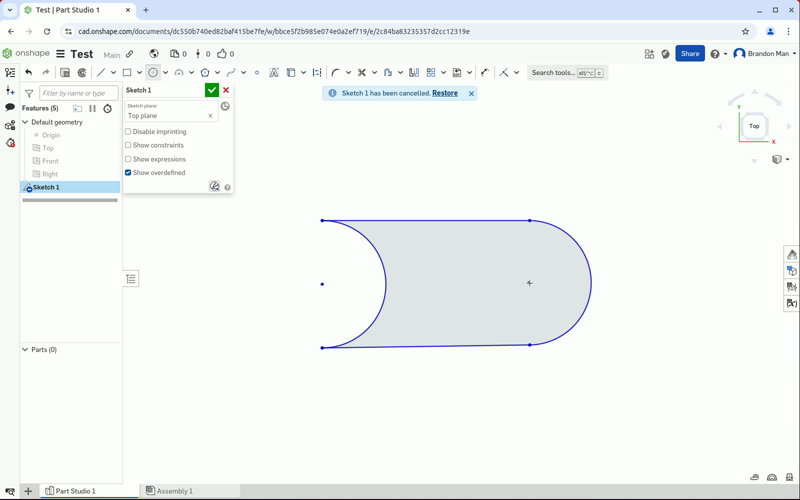
scroll(6)
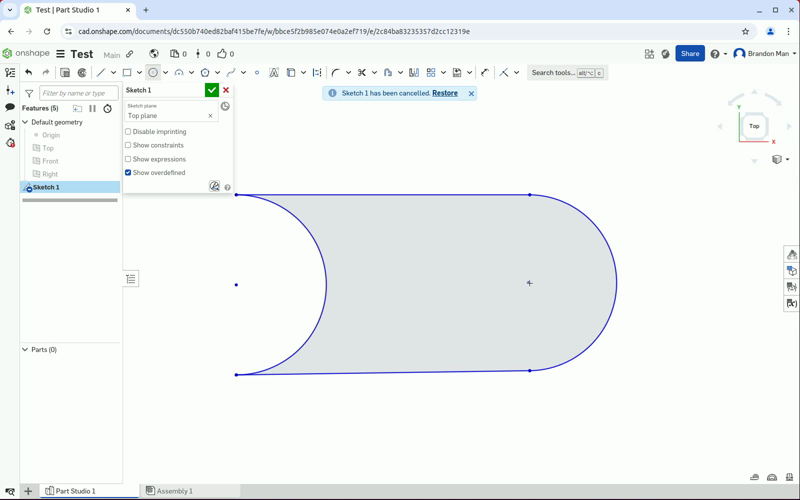
scroll(6)
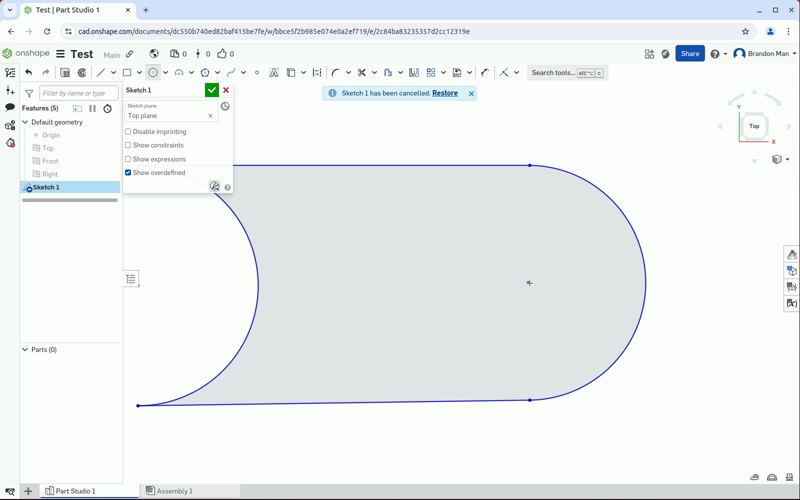
scroll(6)
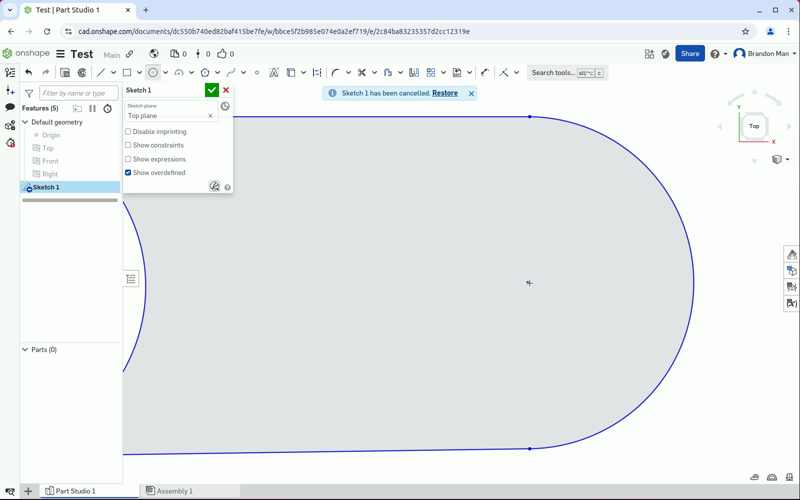
scroll(6)
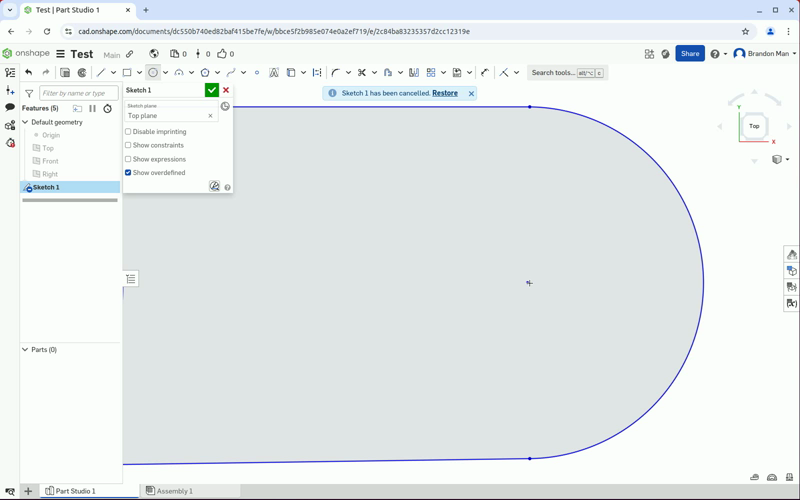
scroll(6)
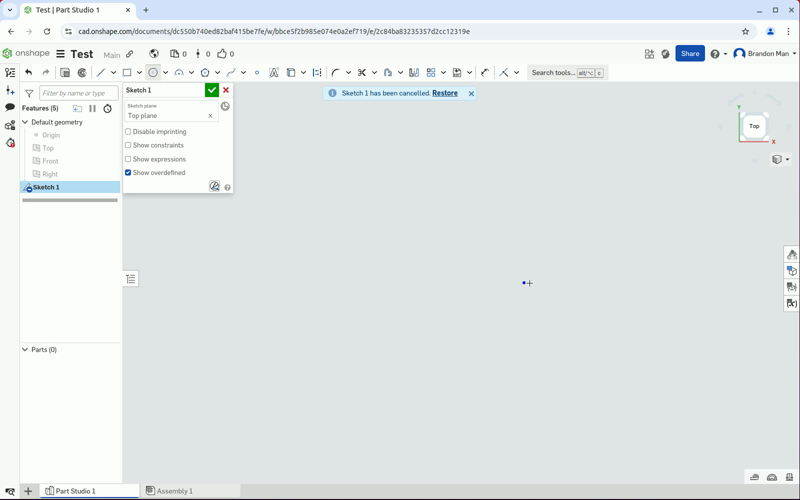
click(529, 282)
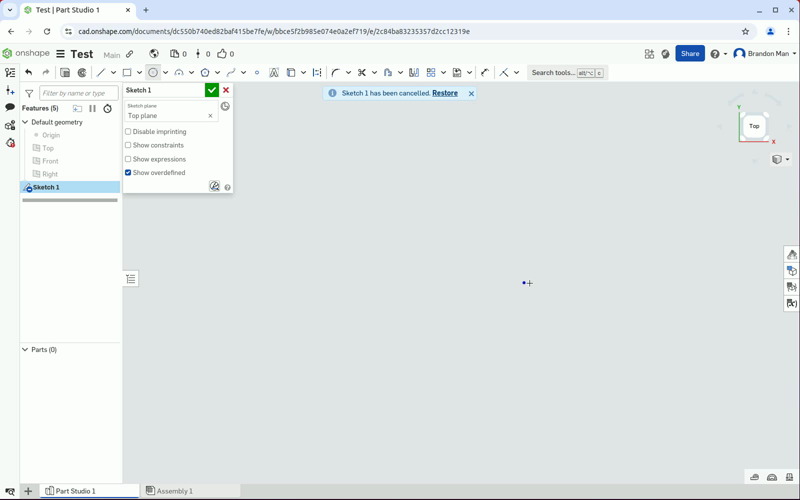
scroll(-6)
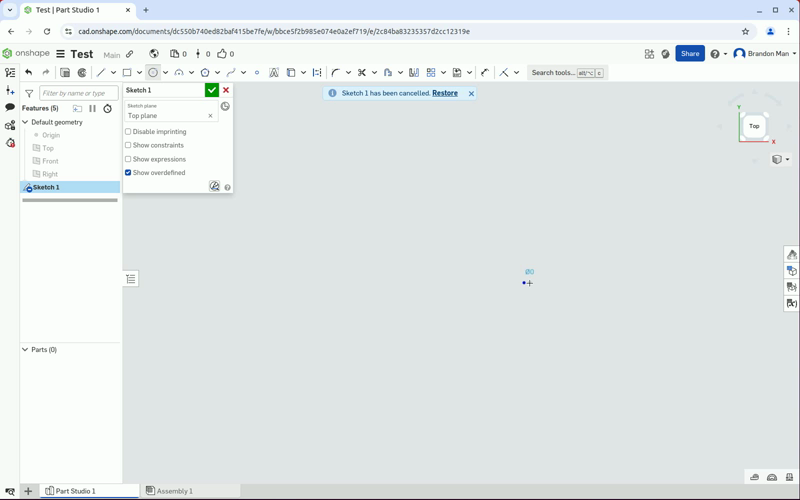
scroll(-6)
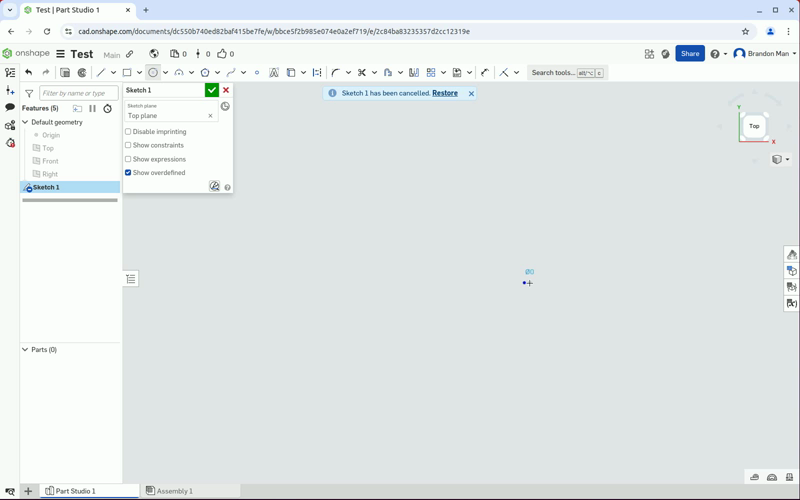
scroll(-6)
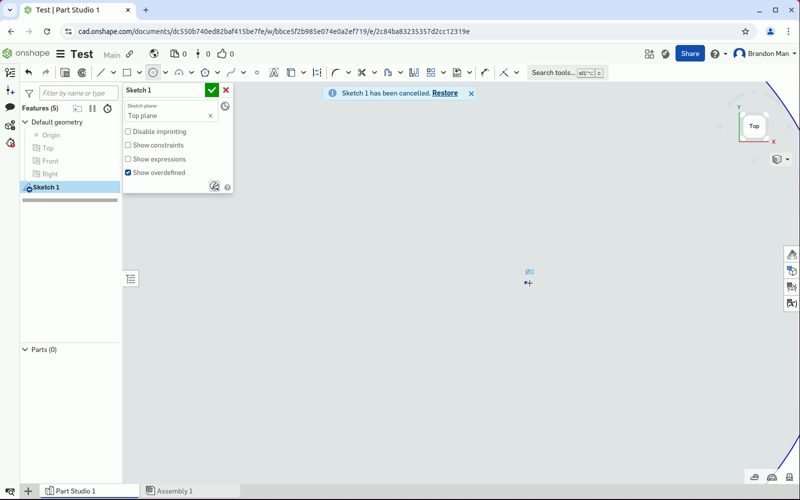
scroll(-6)
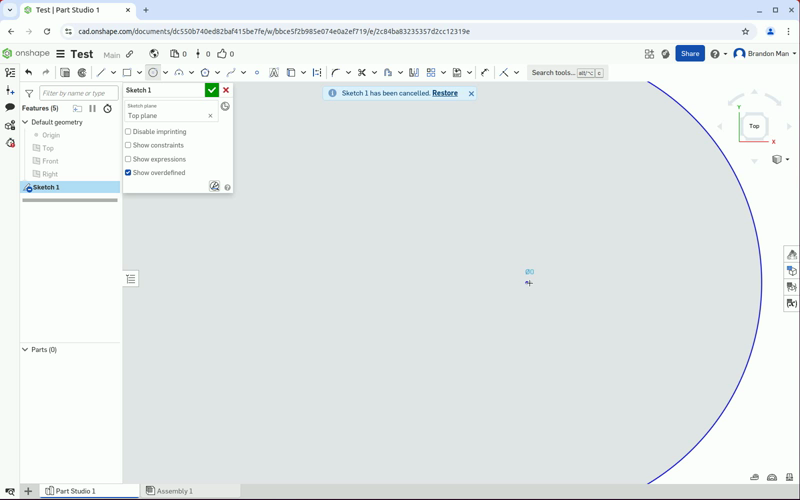
scroll(-6)
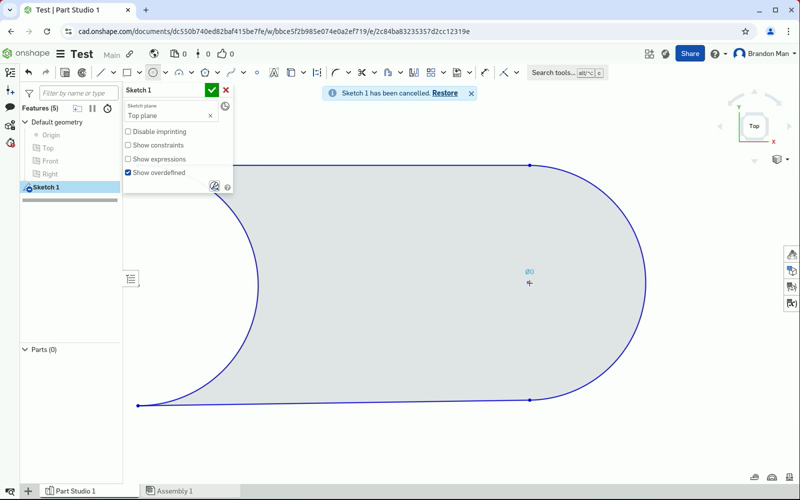
scroll(-6)
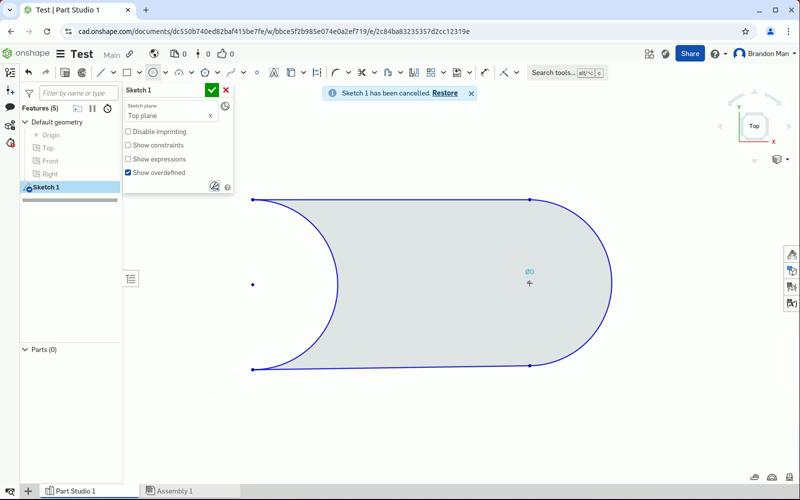
scroll(-6)
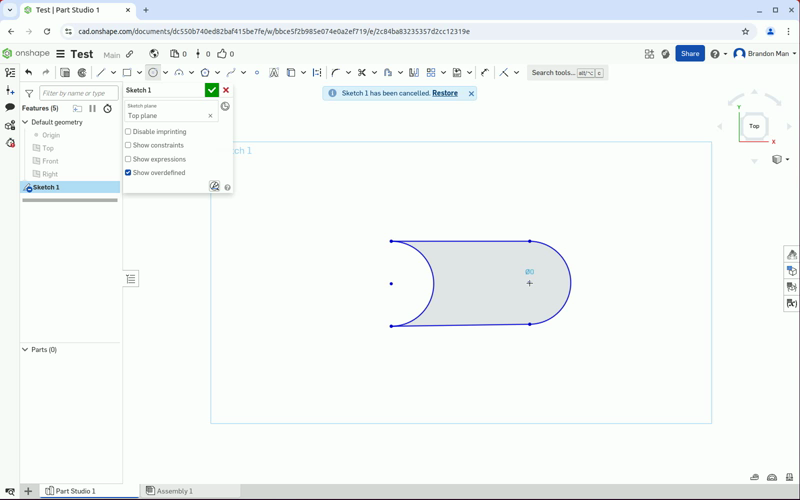
key_up(shift)
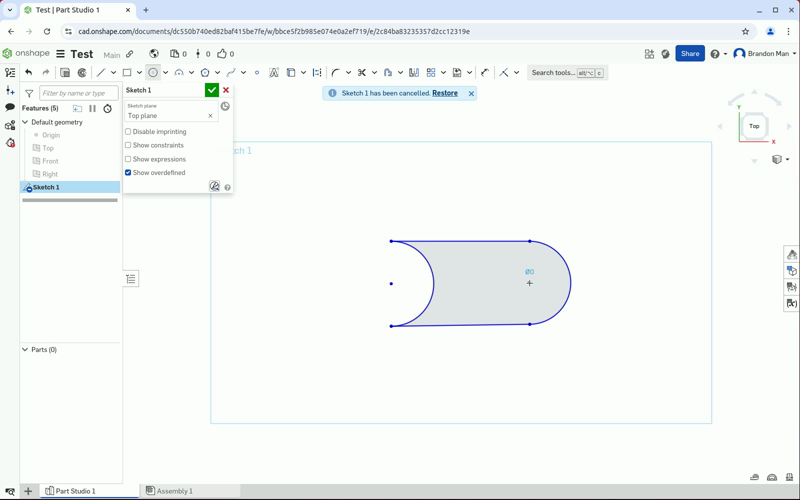
mouse_move(554, 282)
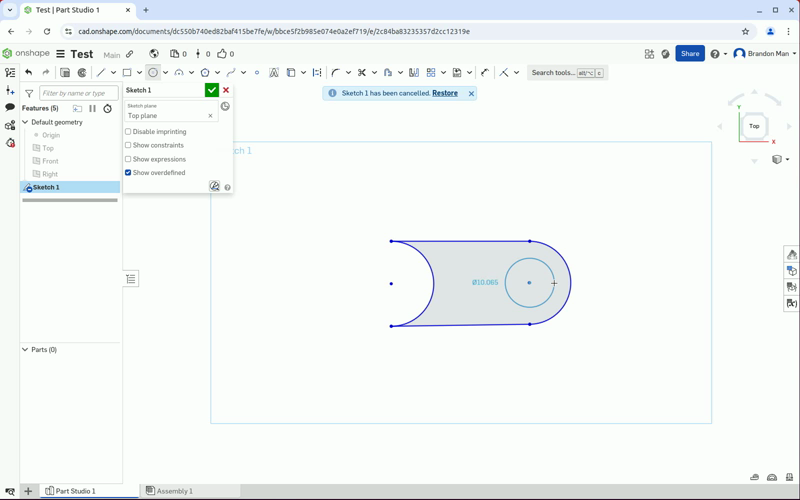
click(554, 282)
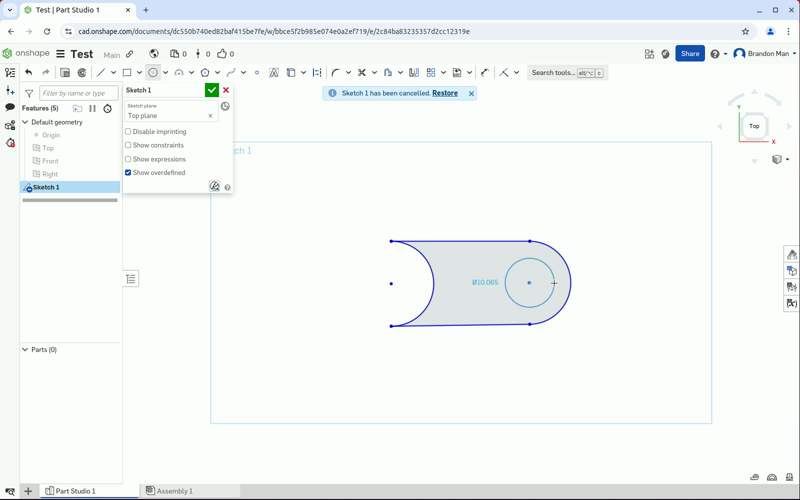
key(esc)
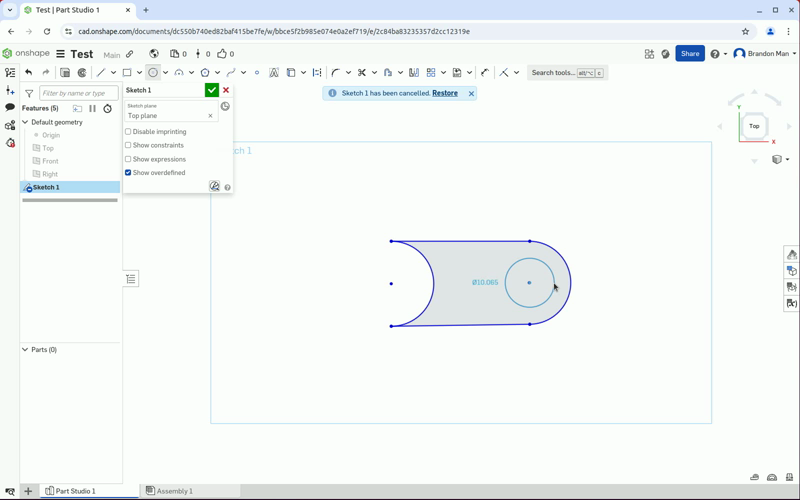
mouse_move(444, 280)
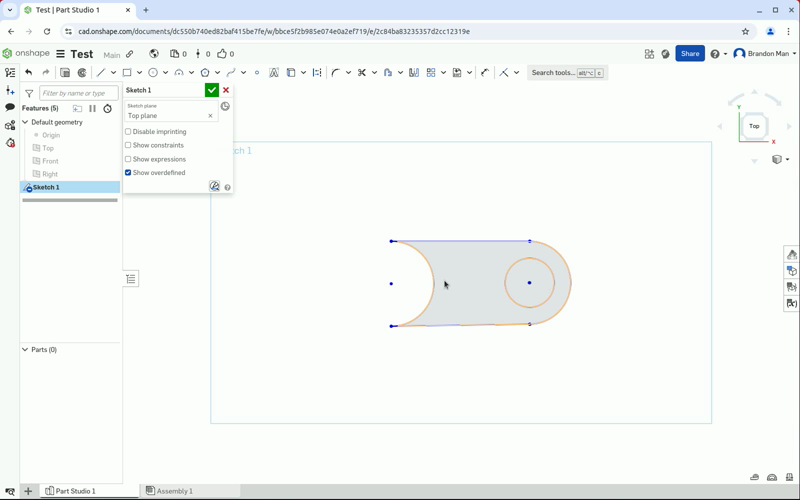
click(444, 280)
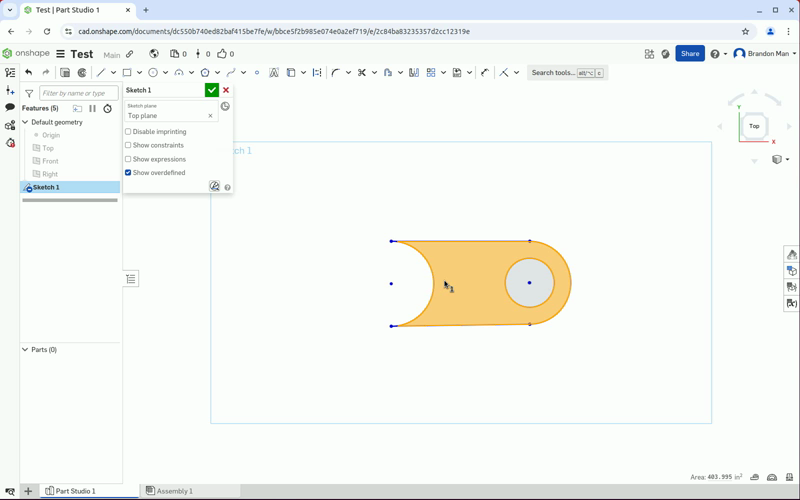
mouse_move(73, 352)
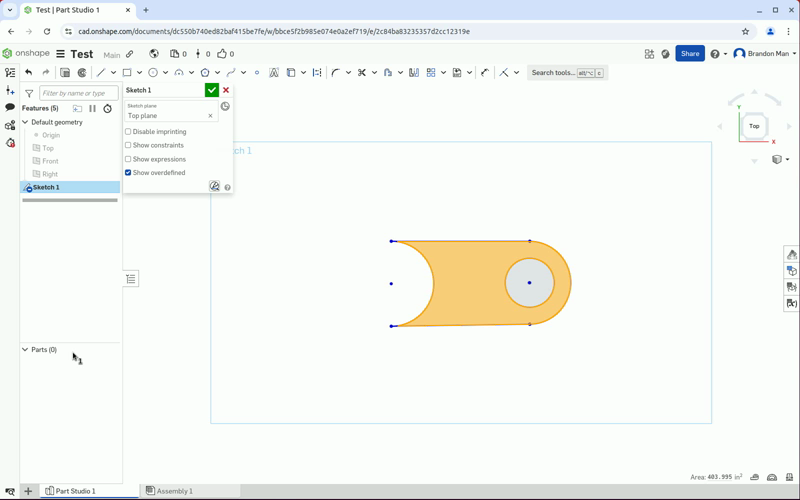
key(shift+y)
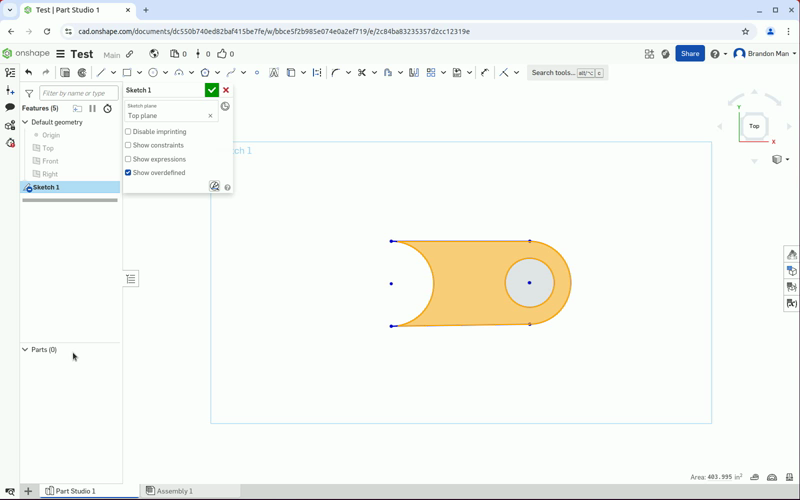
key(shift+e)
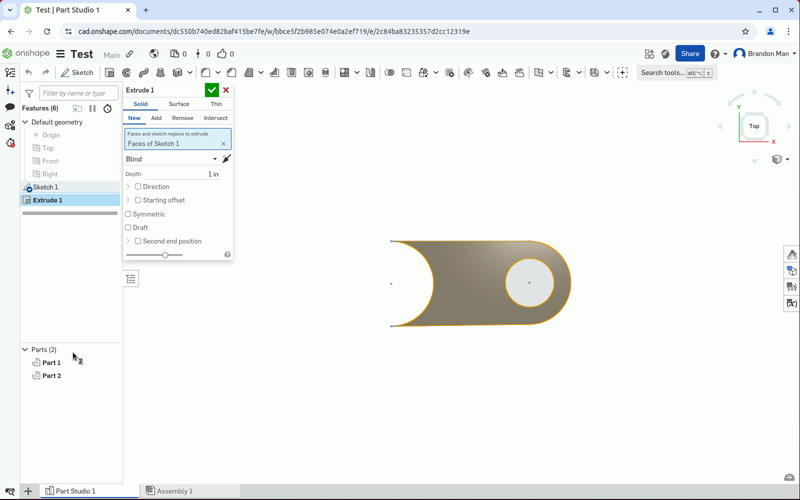
mouse_move(143, 106)
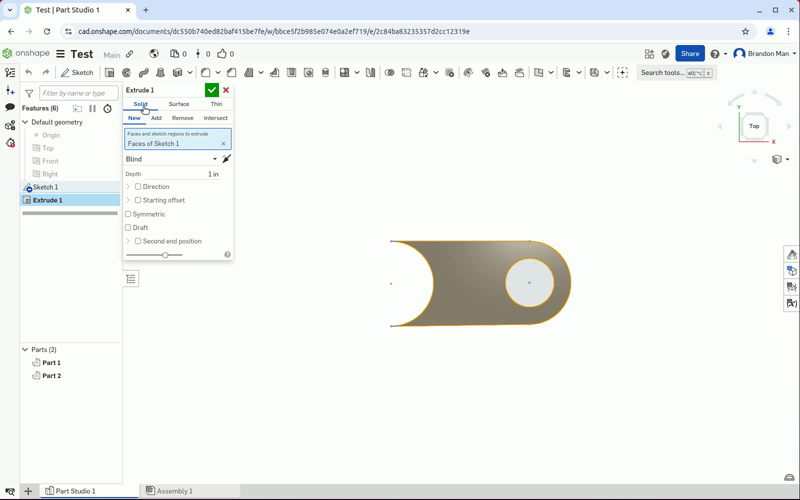
click(143, 106)
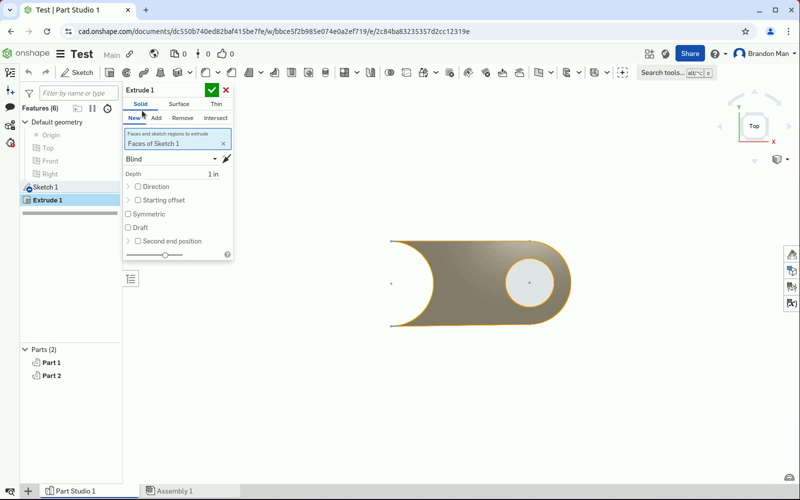
mouse_move(137, 120)
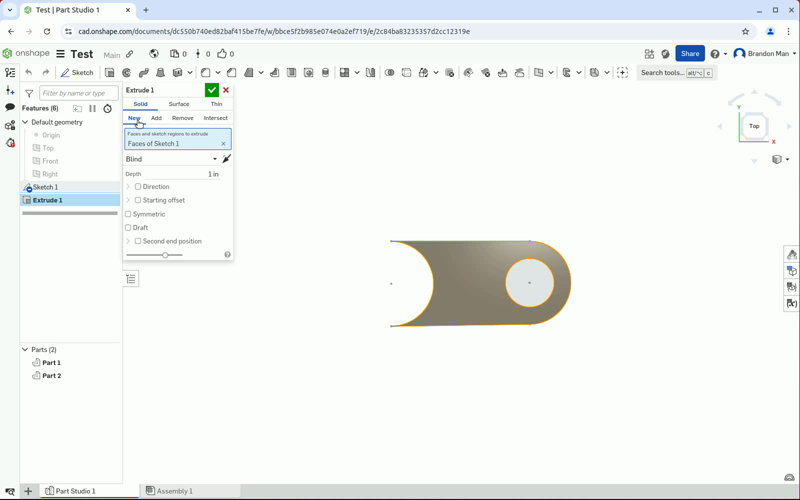
click(137, 120)
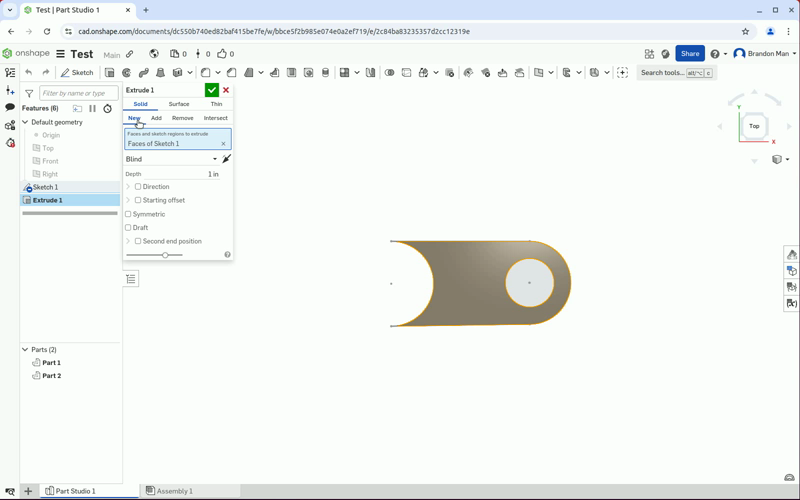
key(tab, 4)
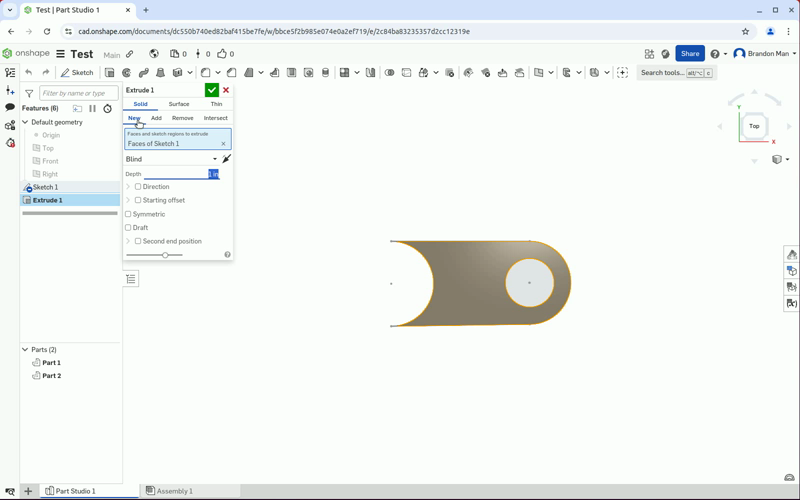
text(7.703)
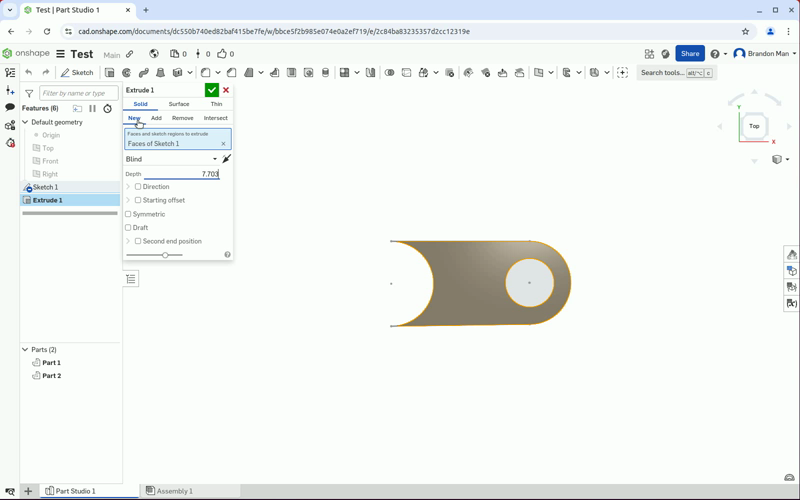
key(enter)
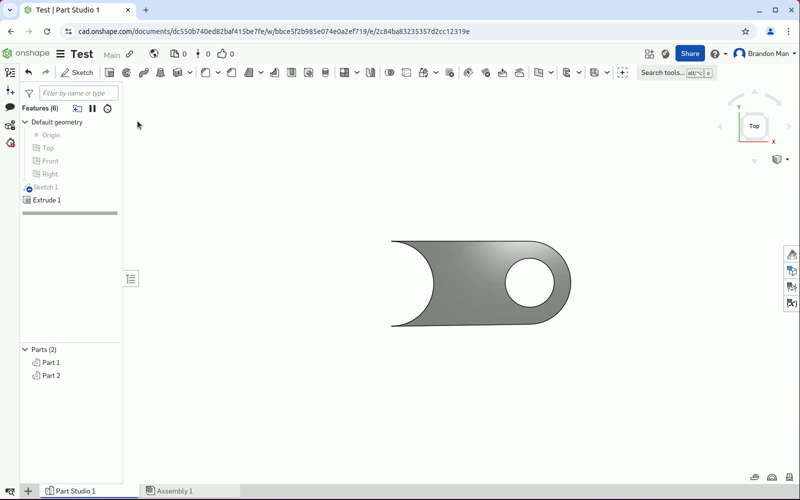
key(shift+h)
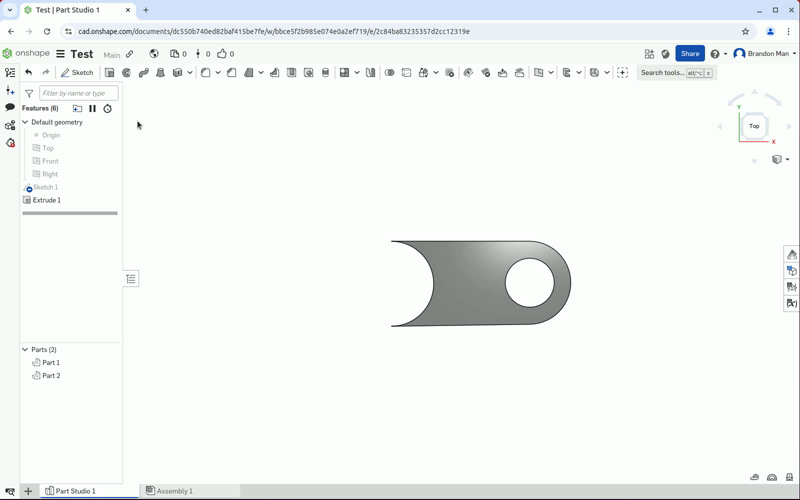
key(shift+h)
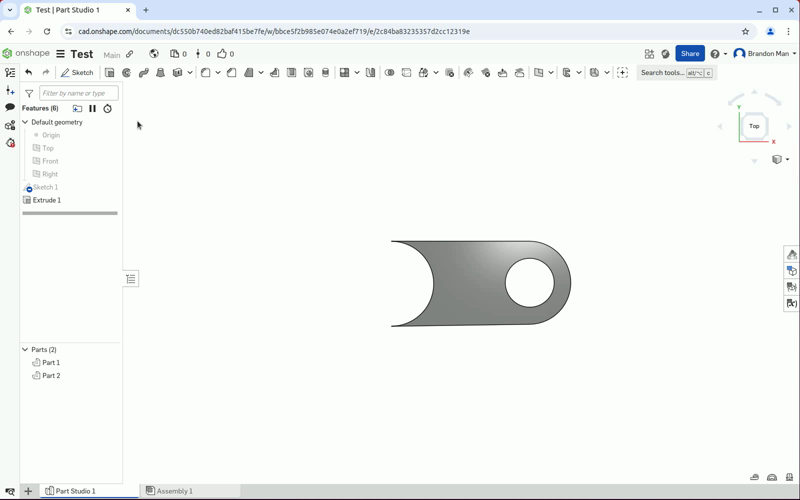
mouse_move(73, 189)
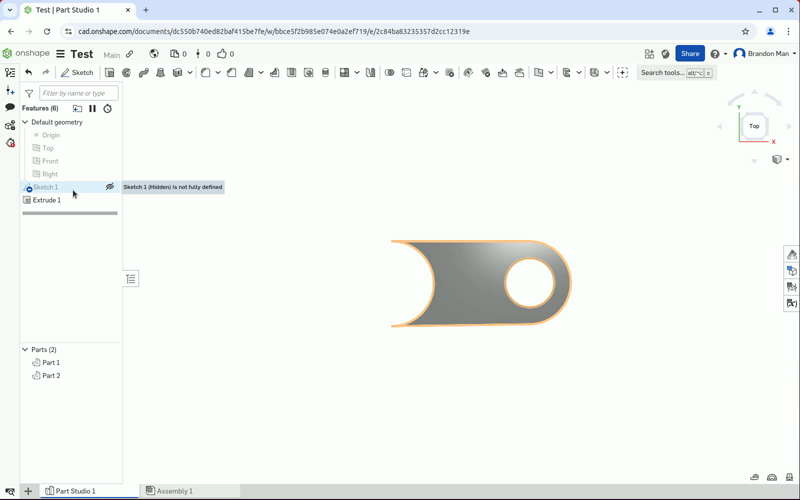
click(73, 189)
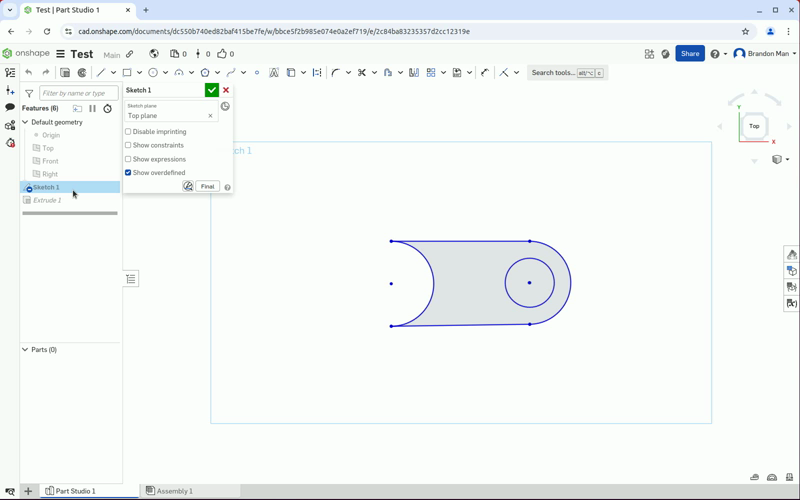
mouse_move(229, 92)
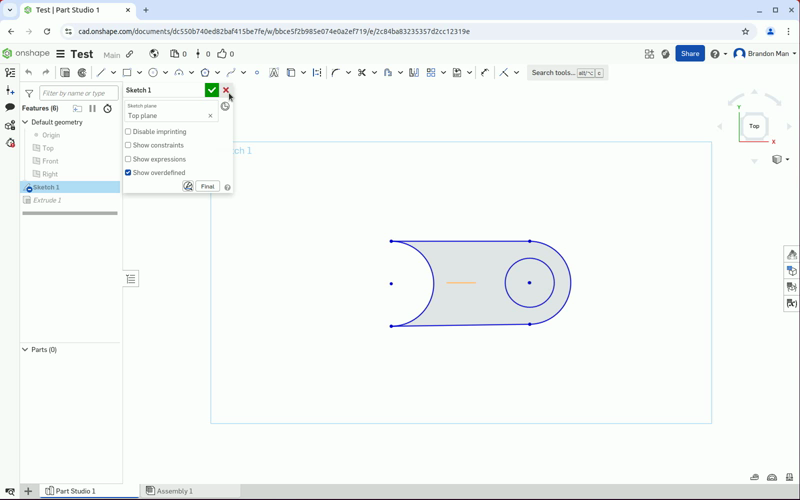
click(229, 92)
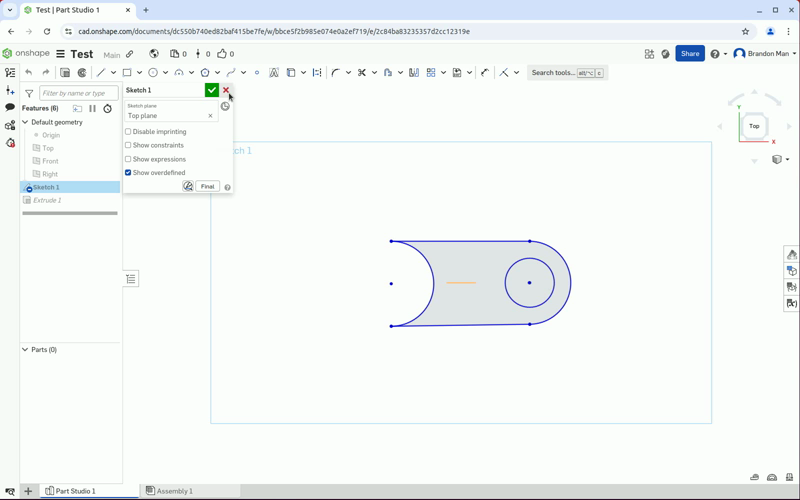
key(shift+s)
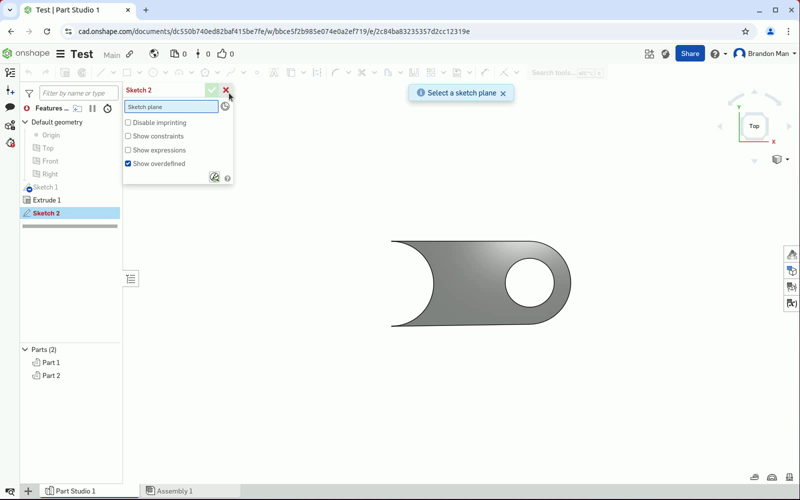
mouse_move(73, 150)
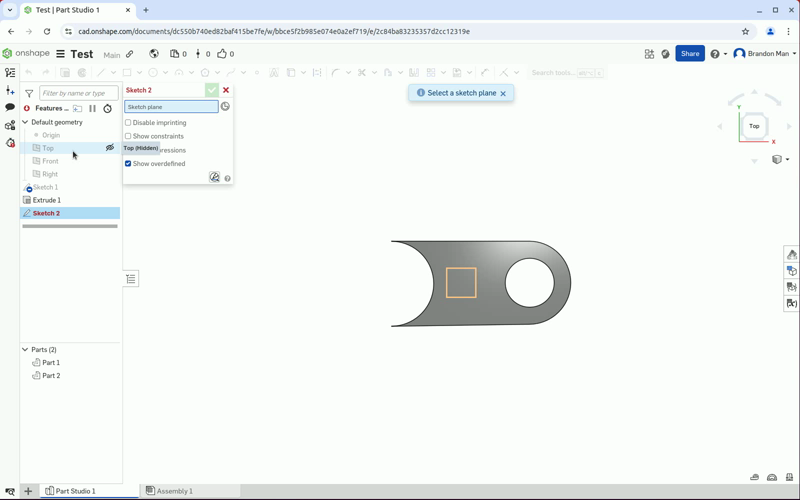
click(73, 150)
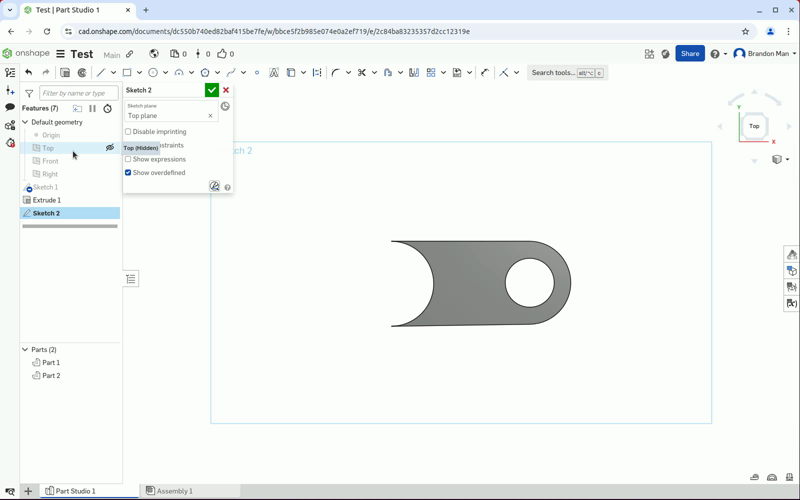
mouse_move(73, 352)
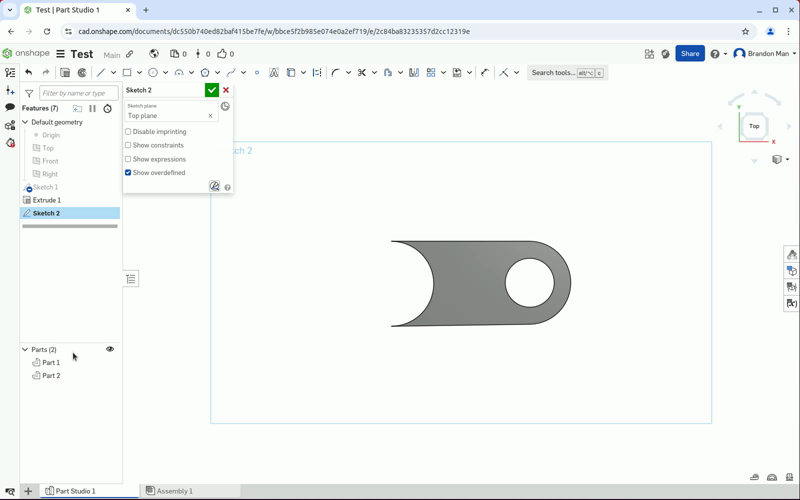
key(y)
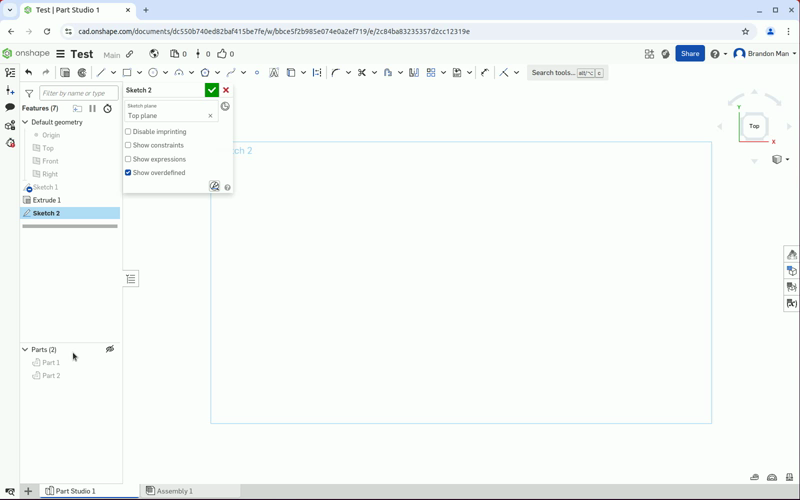
key(c)
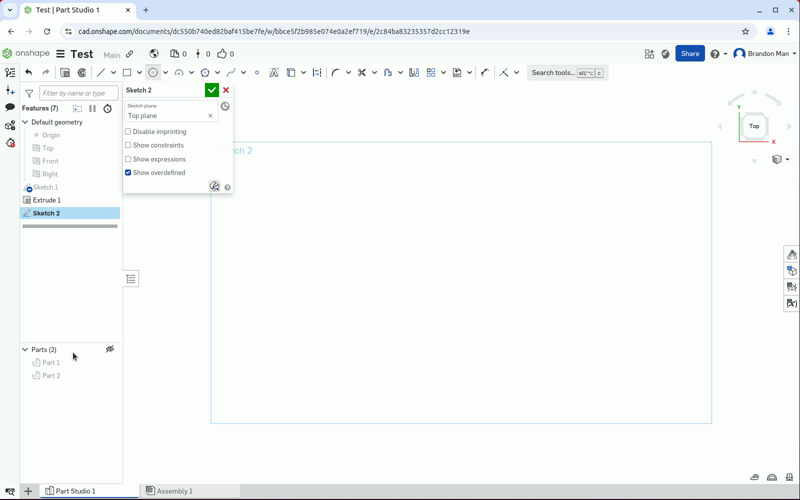
key_down(shift)
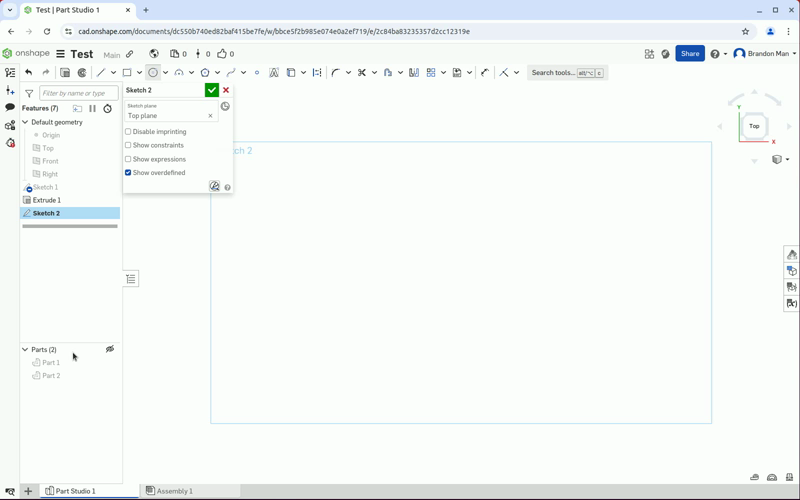
mouse_move(392, 282)
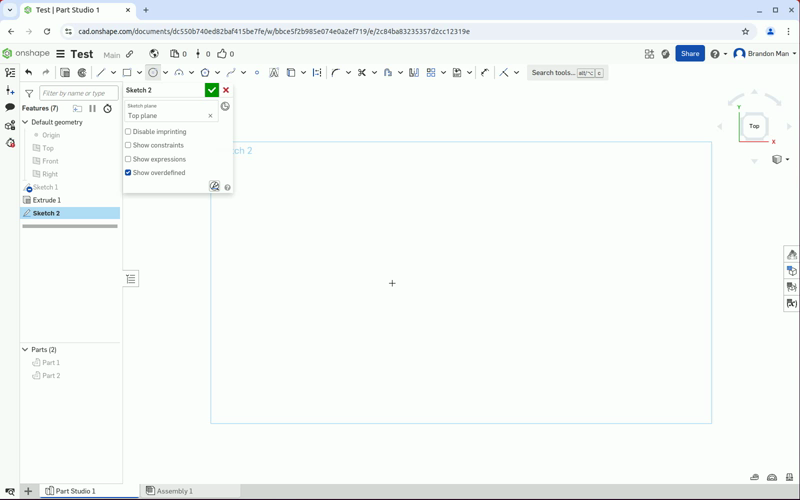
click(392, 282)
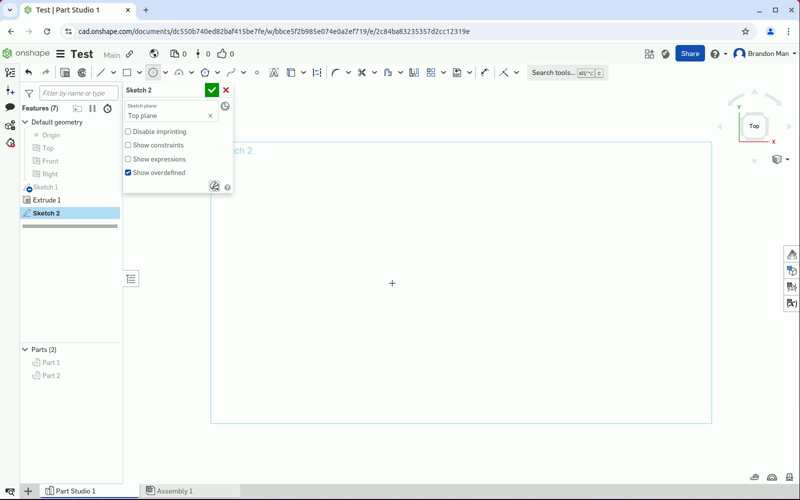
key_up(shift)
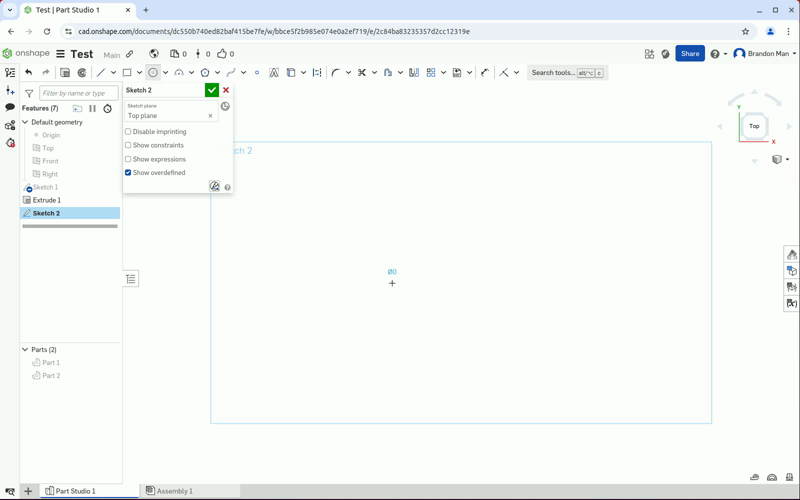
mouse_move(435, 282)
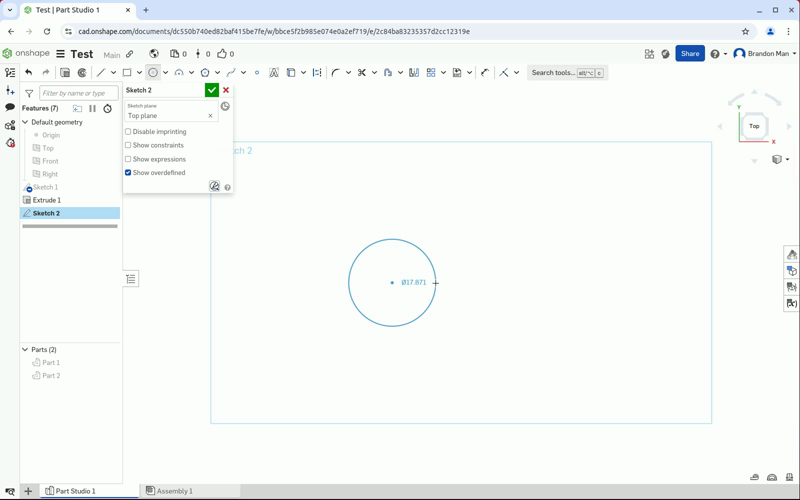
click(435, 282)
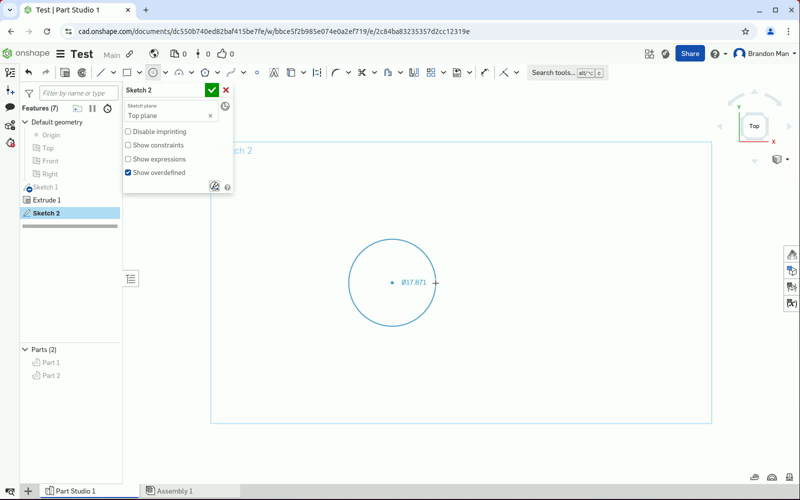
key(esc)
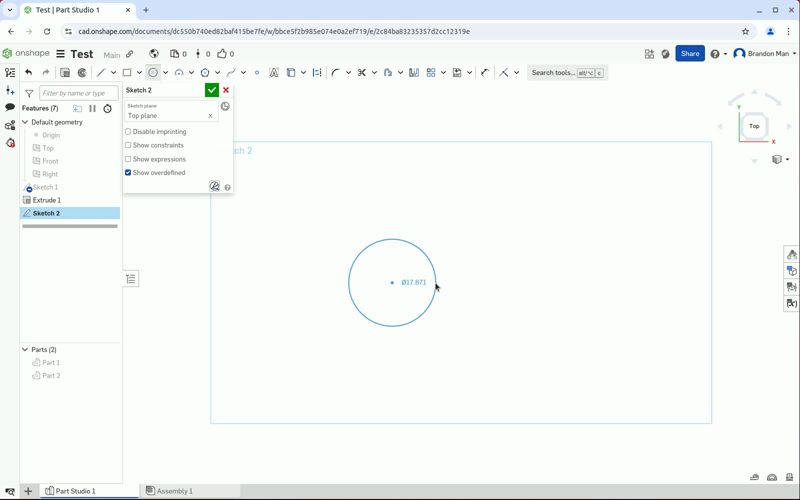
key(c)
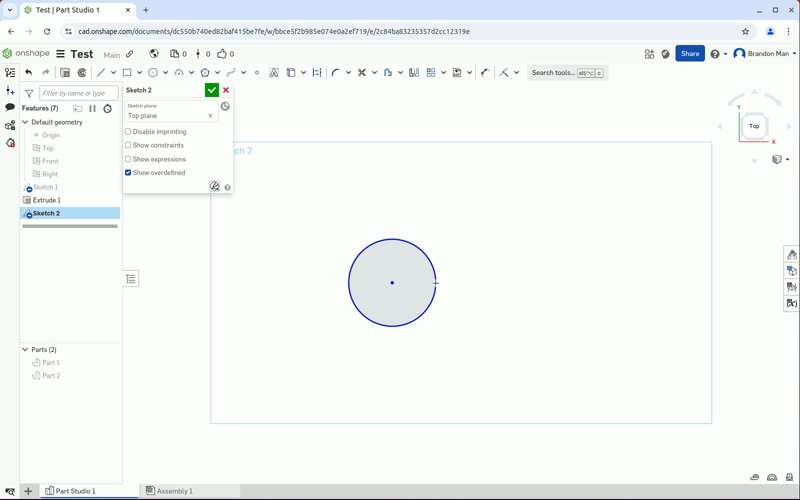
key_down(shift)
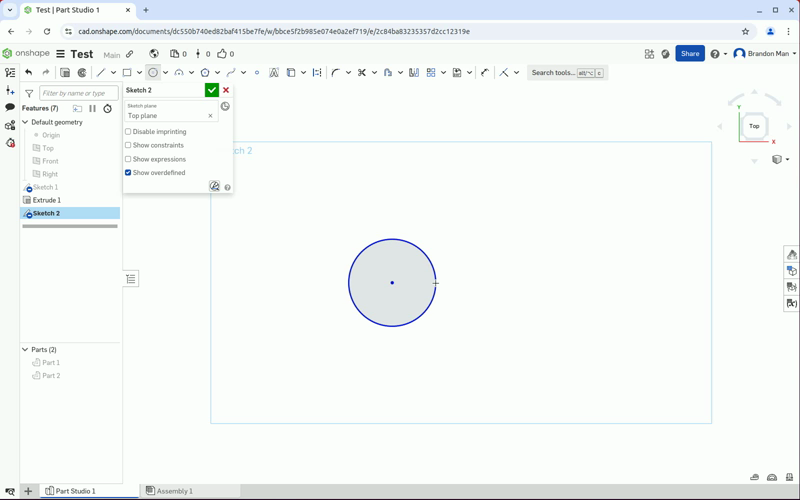
mouse_move(392, 282)
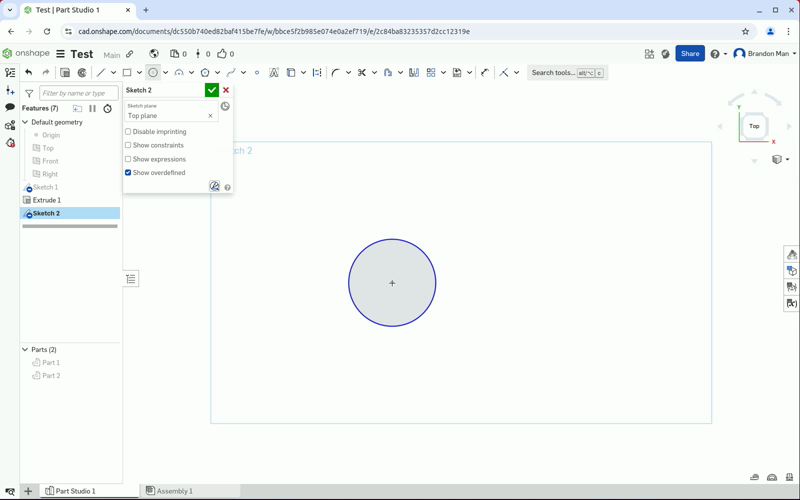
click(392, 282)
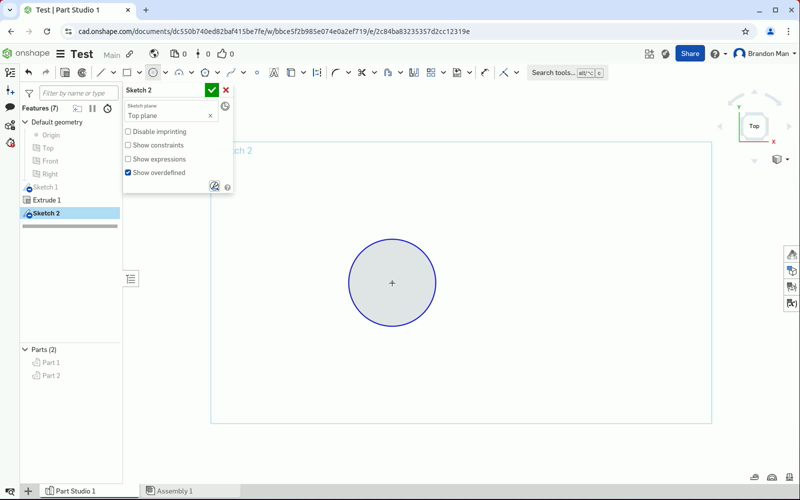
key_up(shift)
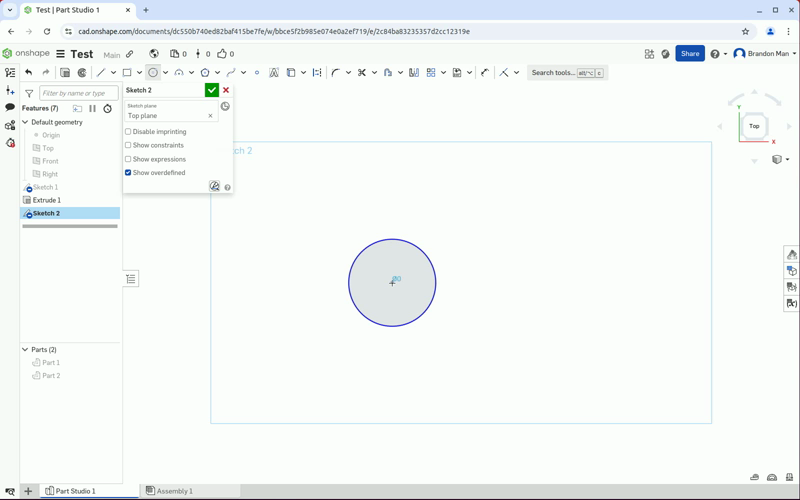
mouse_move(415, 282)
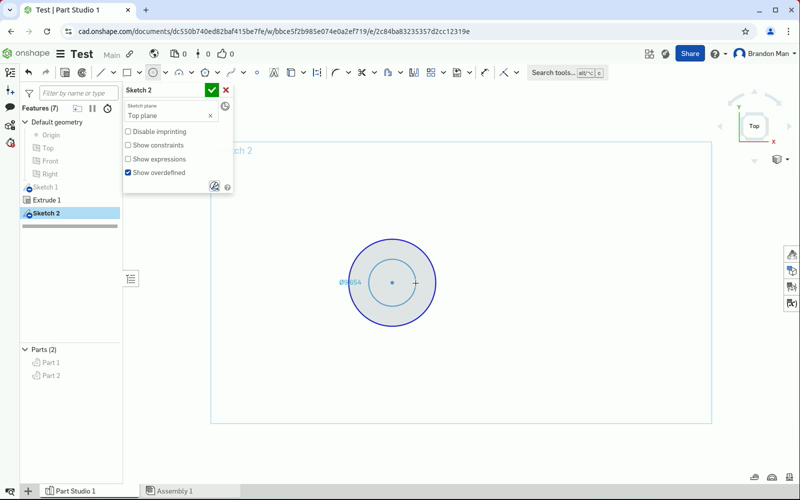
click(415, 282)
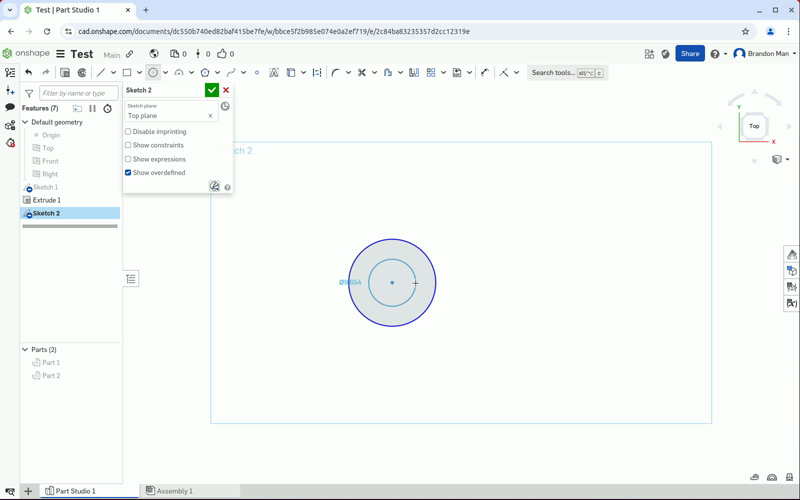
key(esc)
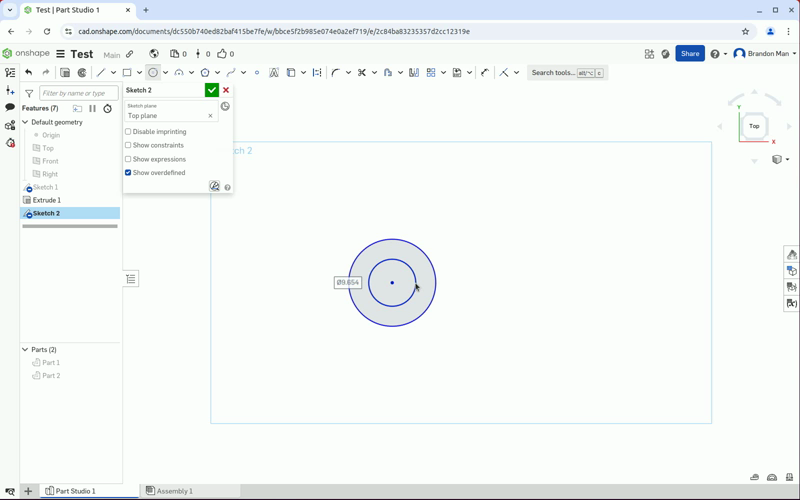
mouse_move(417, 275)
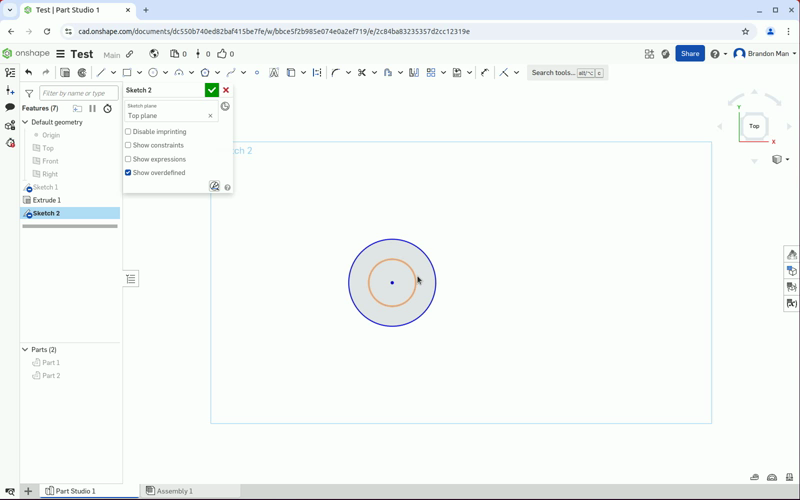
click(417, 275)
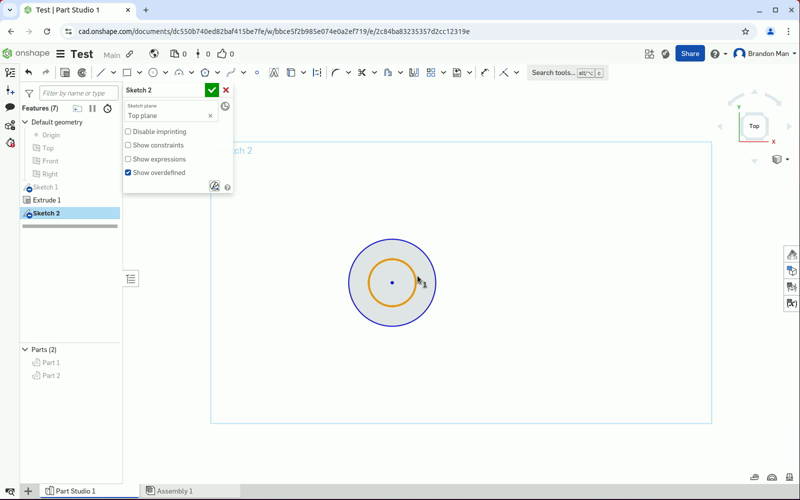
mouse_move(73, 352)
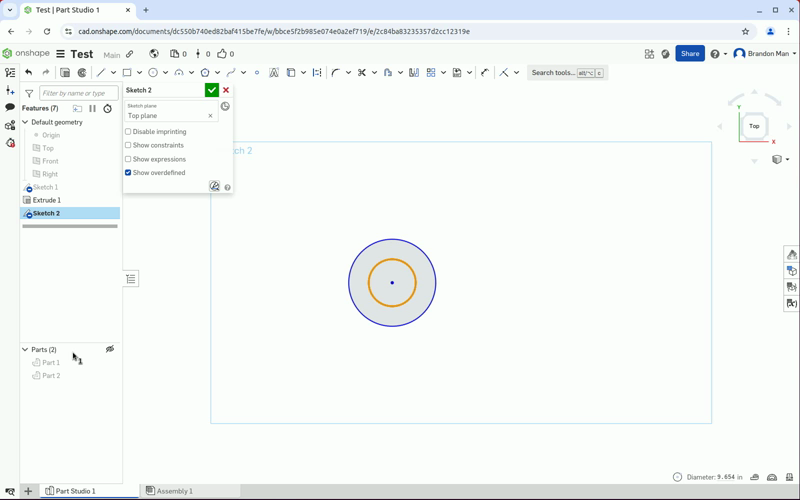
key(shift+y)
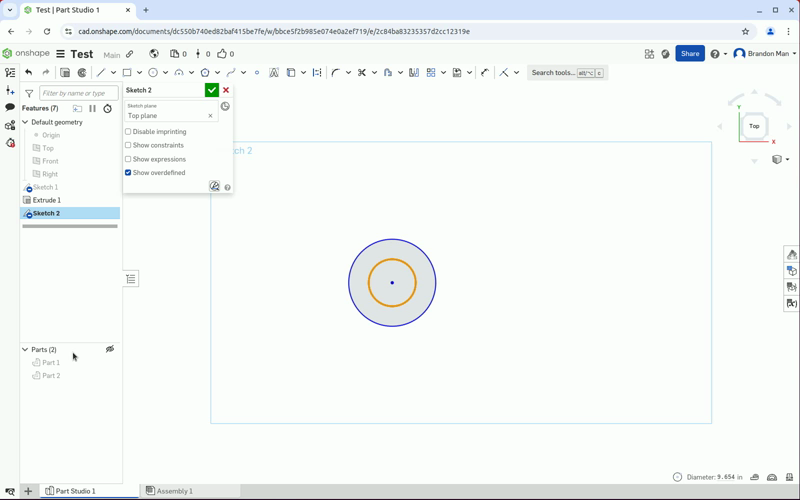
key(shift+e)
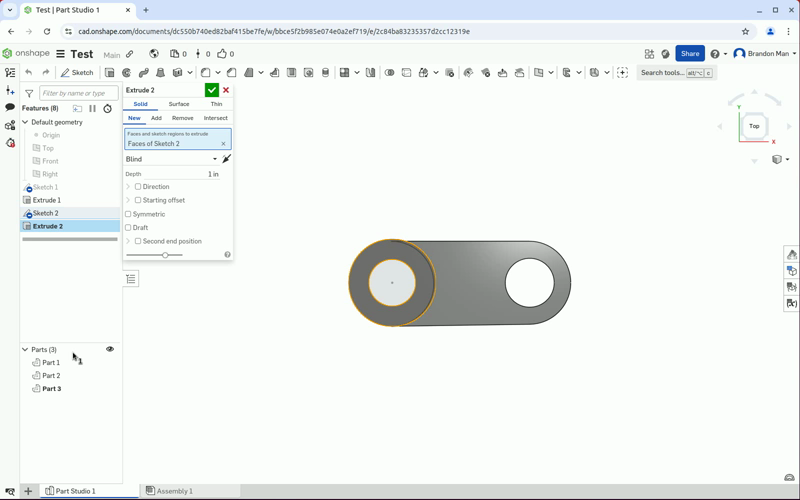
mouse_move(143, 106)
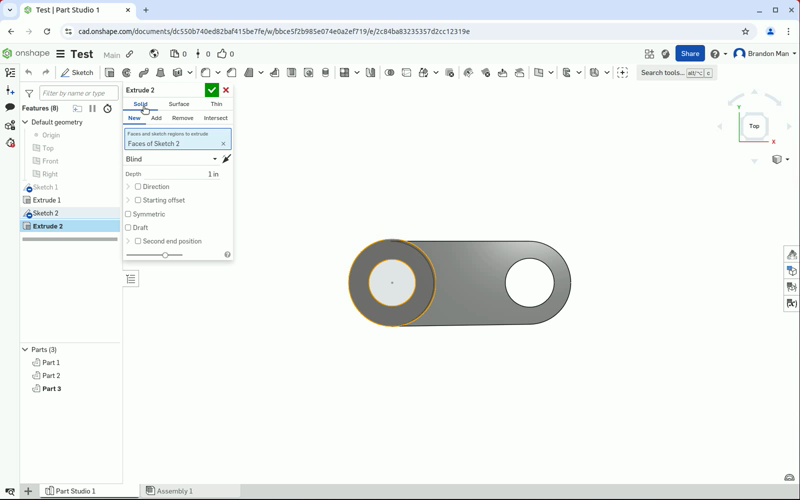
click(143, 106)
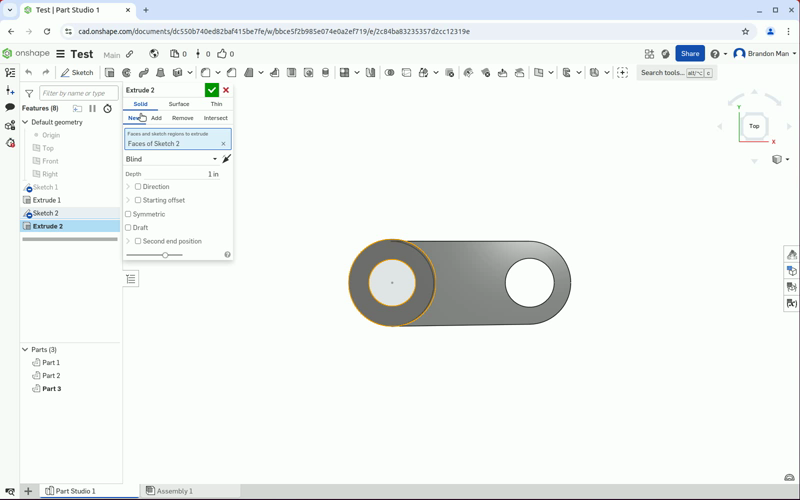
mouse_move(137, 120)
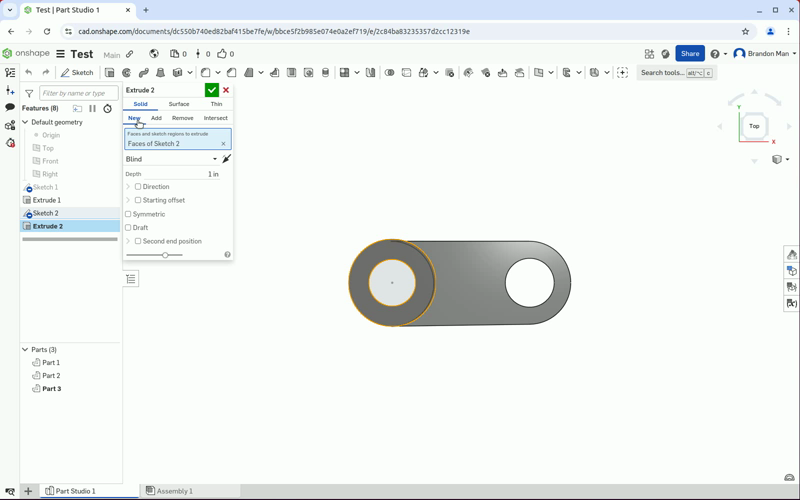
click(137, 120)
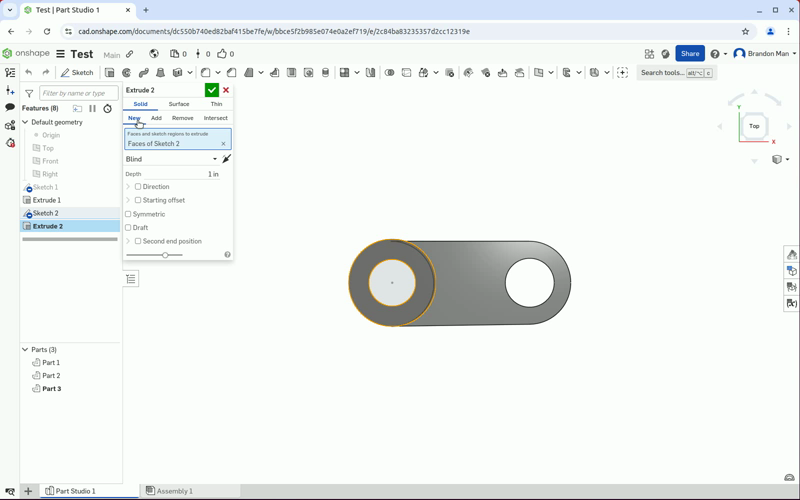
key(tab, 4)
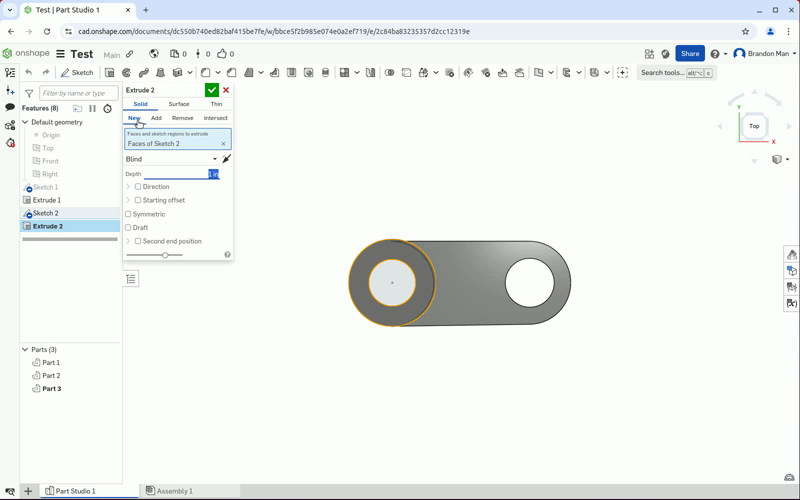
text(10.591)
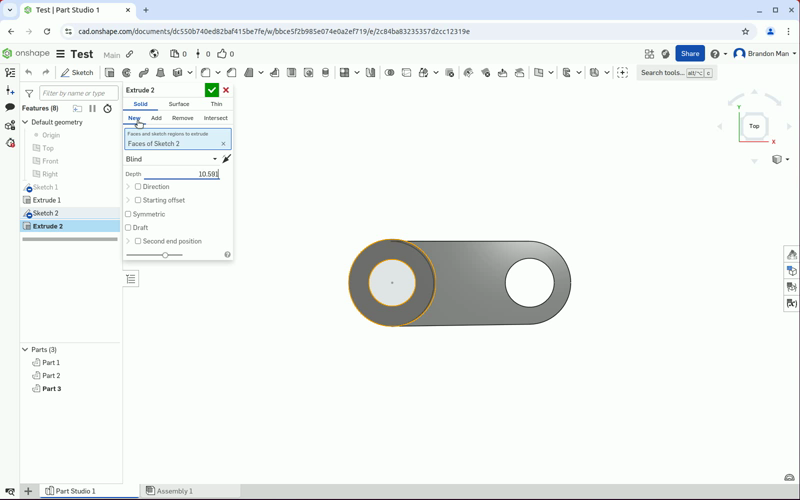
key(enter)
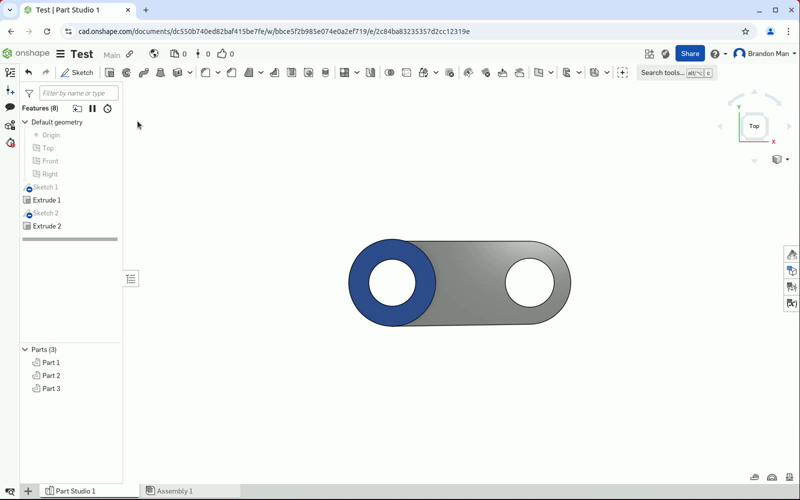
key(shift+h)
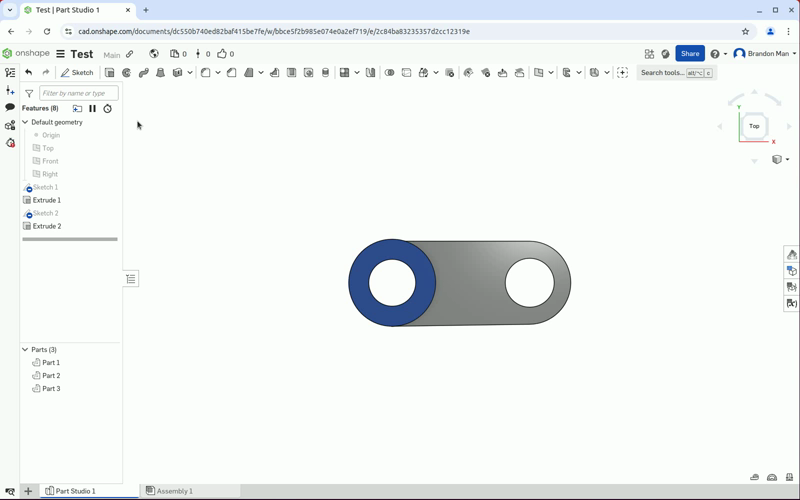
key(shift+h)
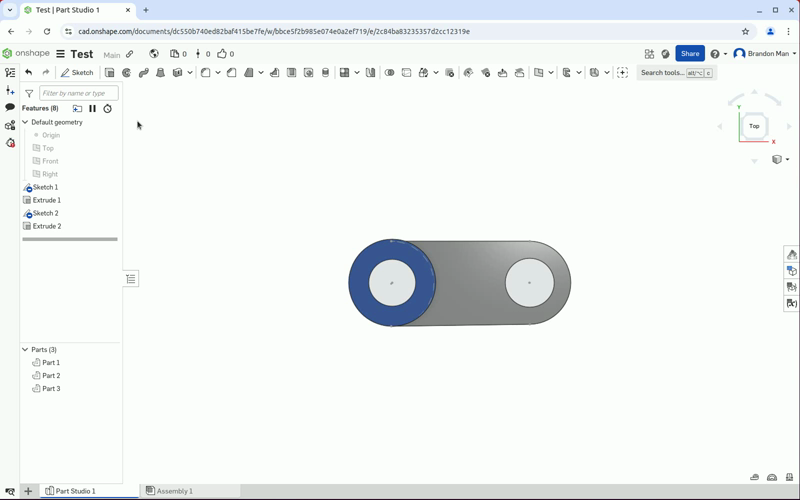
key(shift+7)
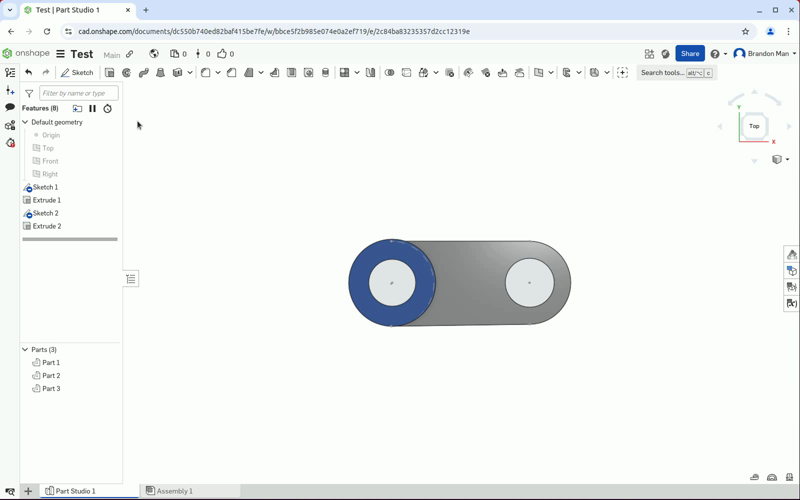
key(up, 3)
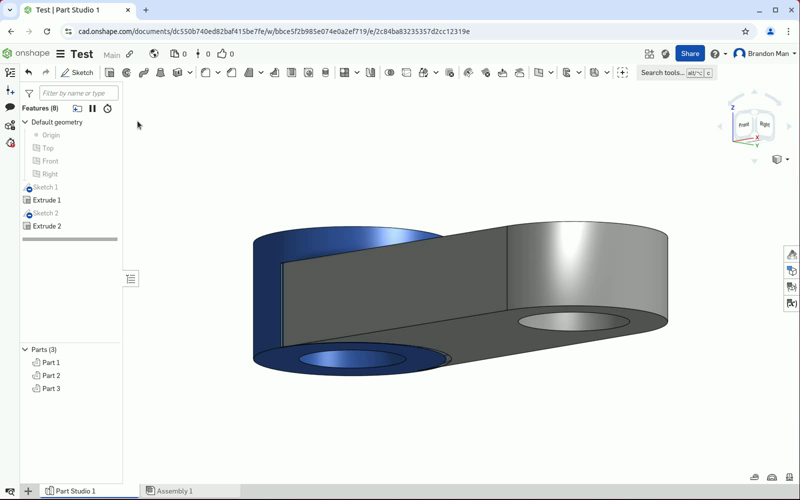
key(left, 3)
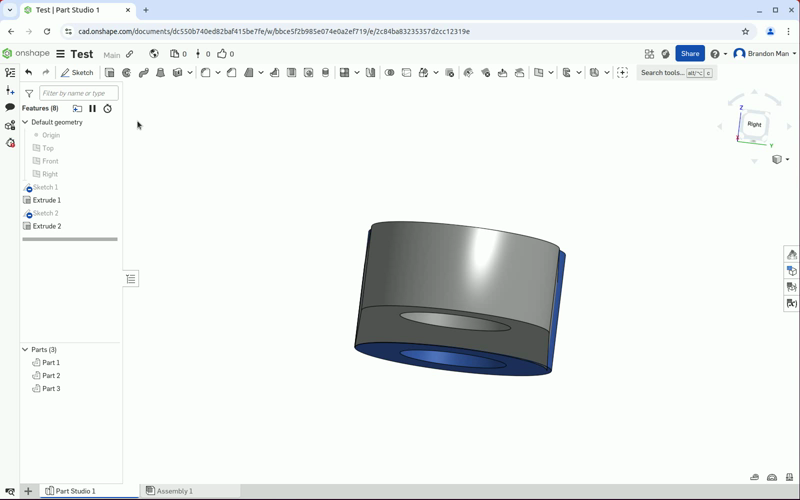
key(right, 3)
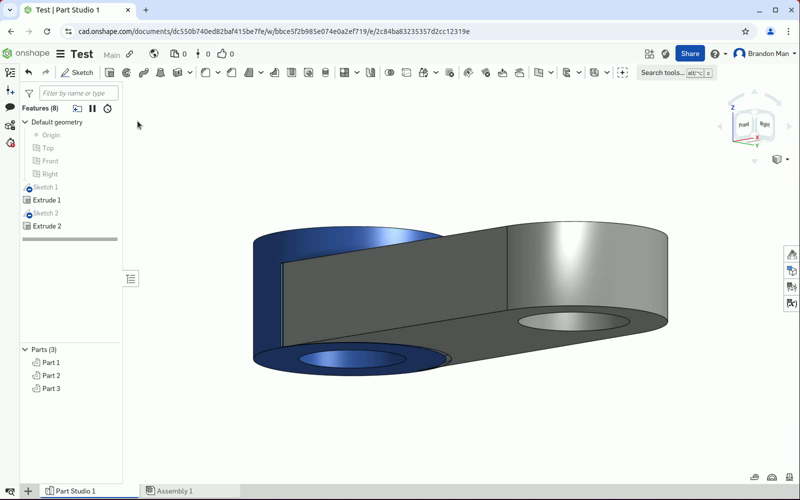
key(down, 3)
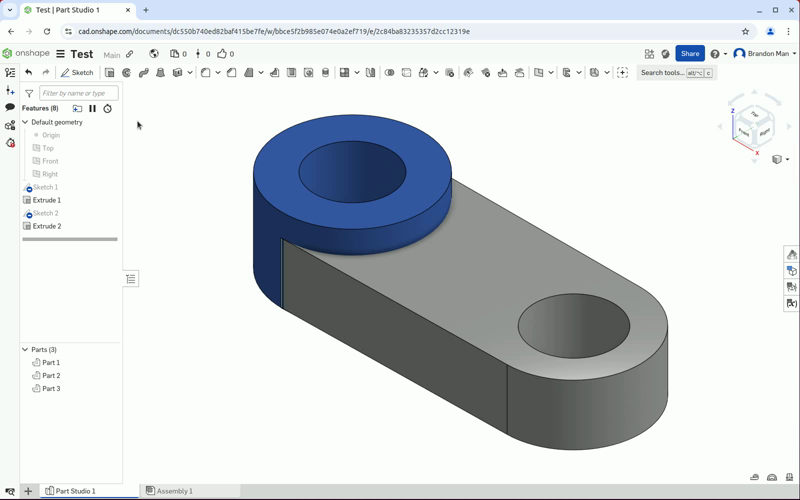
mouse_move(73, 189)
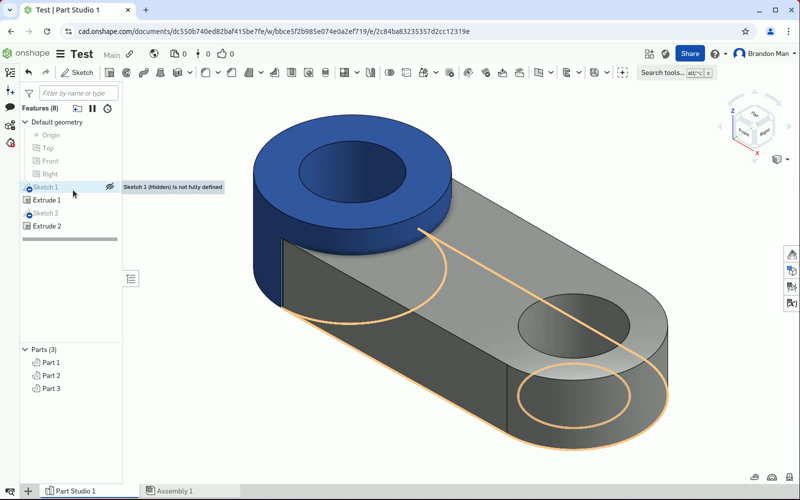
click(73, 189)